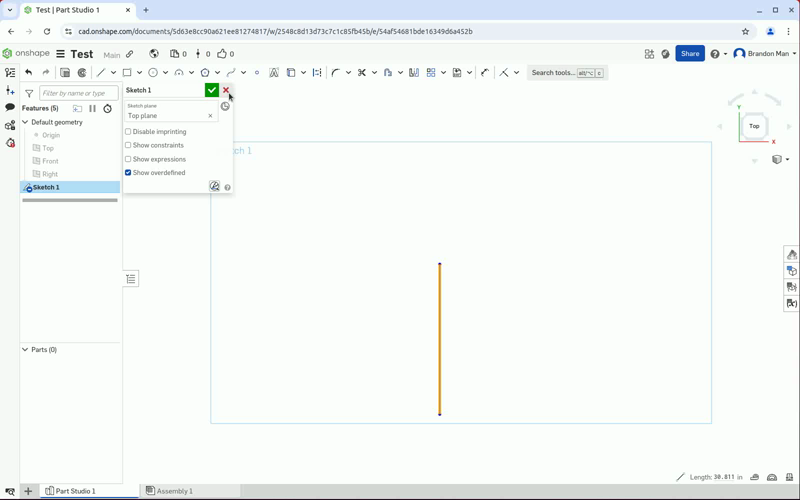
key(shift+h)
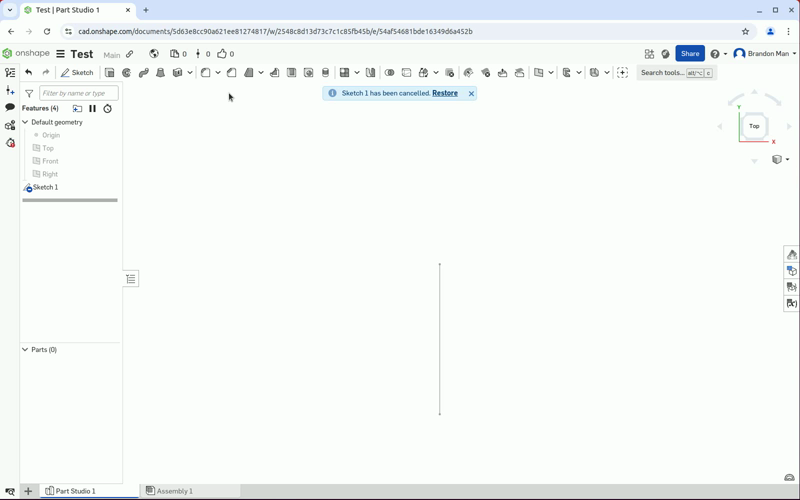
mouse_move(73, 352)
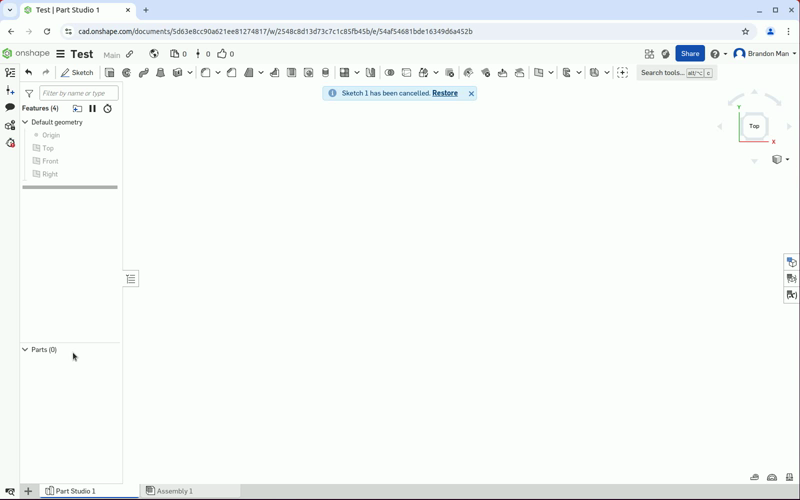
key(y)
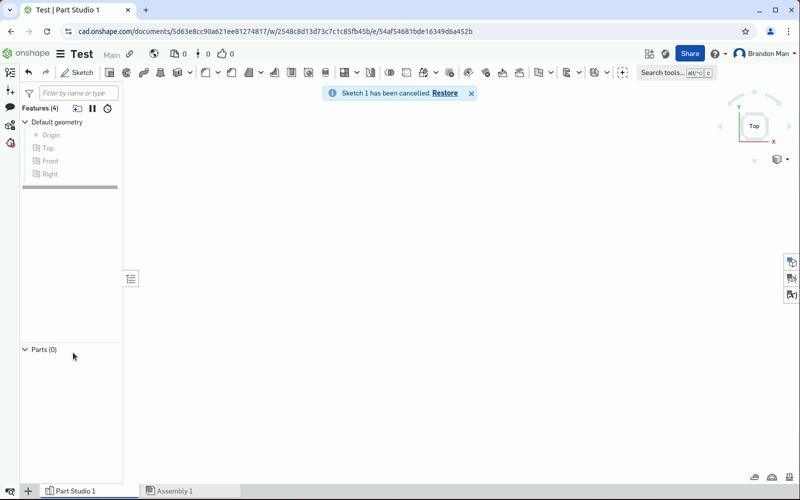
key(shift+p)
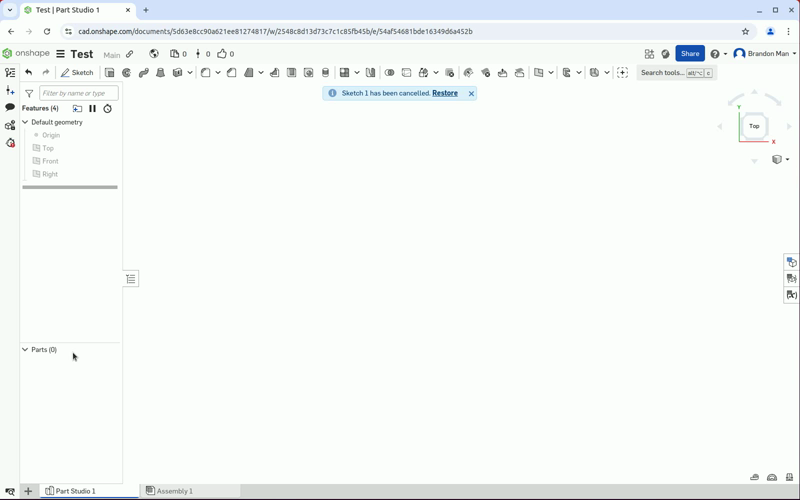
key(space)
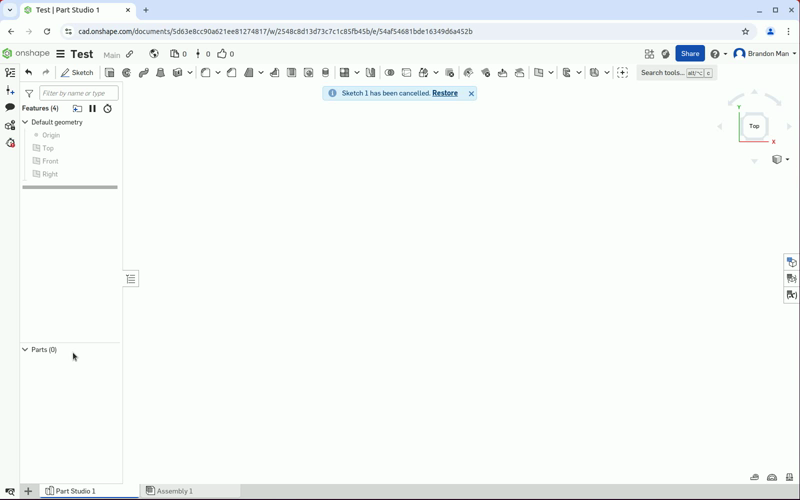
key_down(shift)
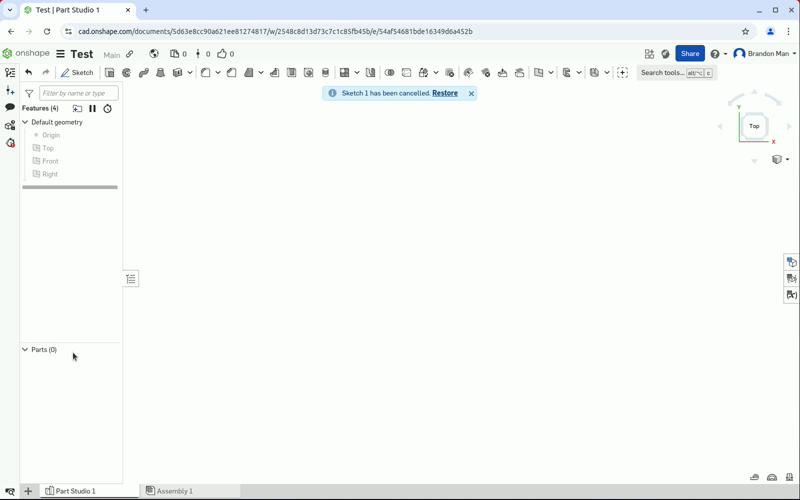
key(up)
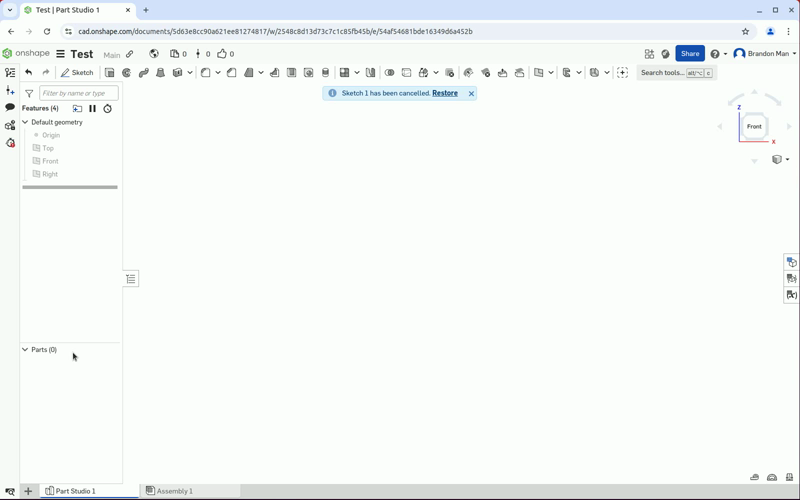
key_up(shift)
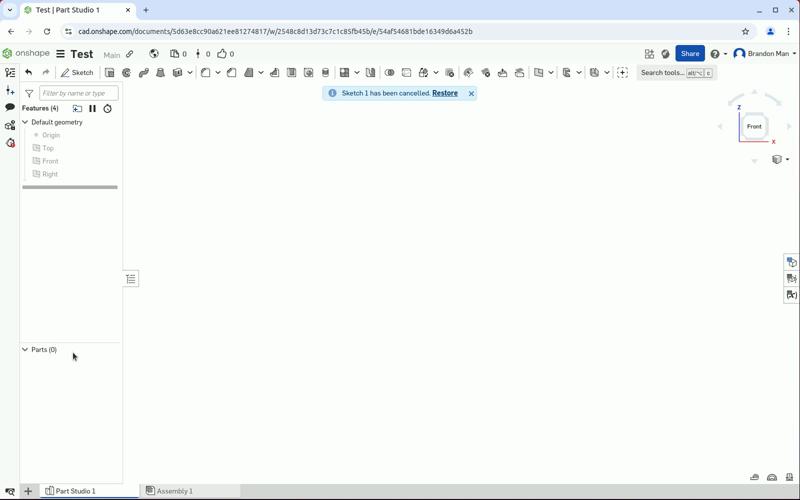
key(space)
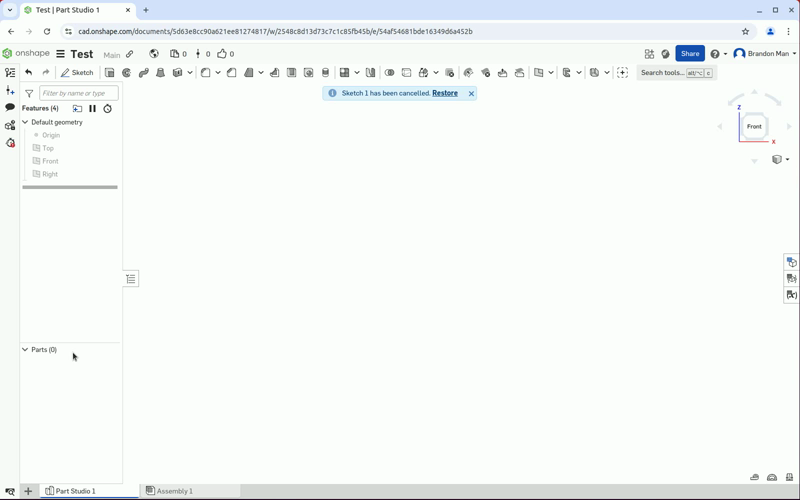
key_down(shift)
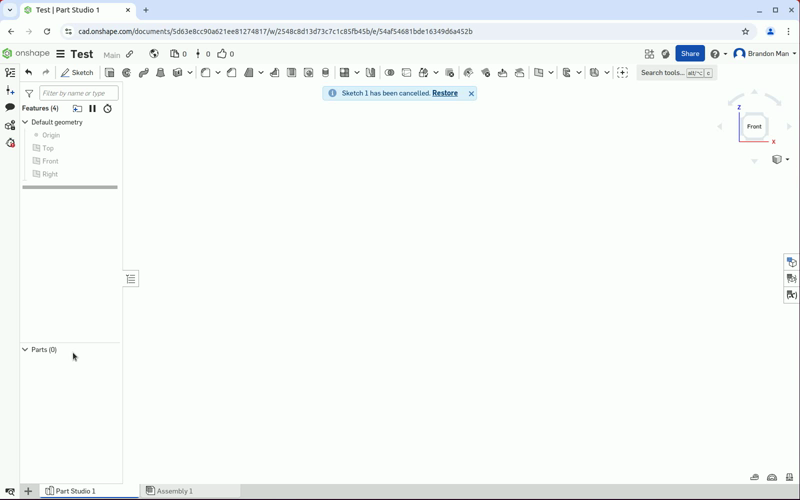
key(left)
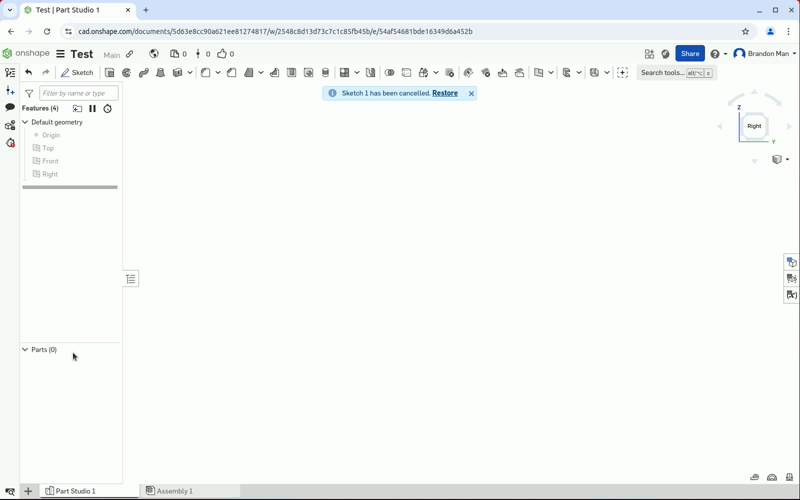
key_up(shift)
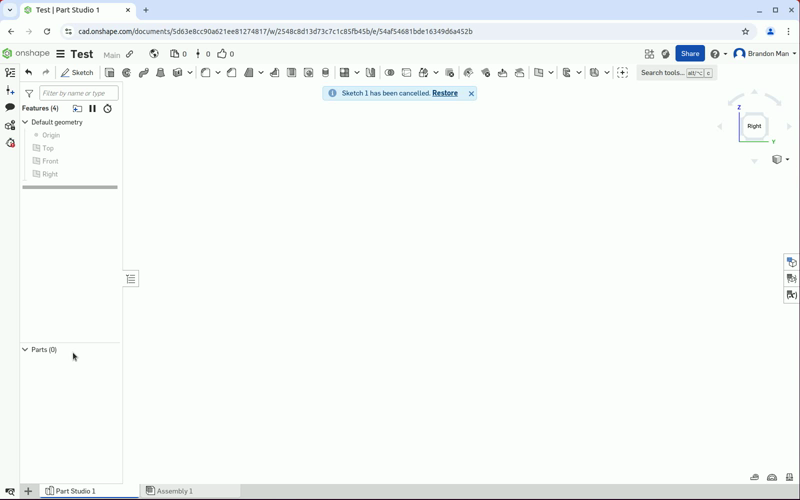
mouse_move(73, 352)
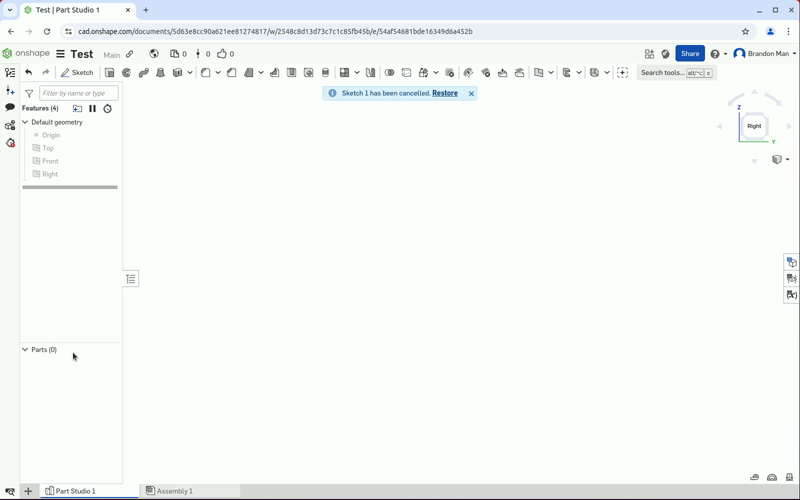
key(shift+y)
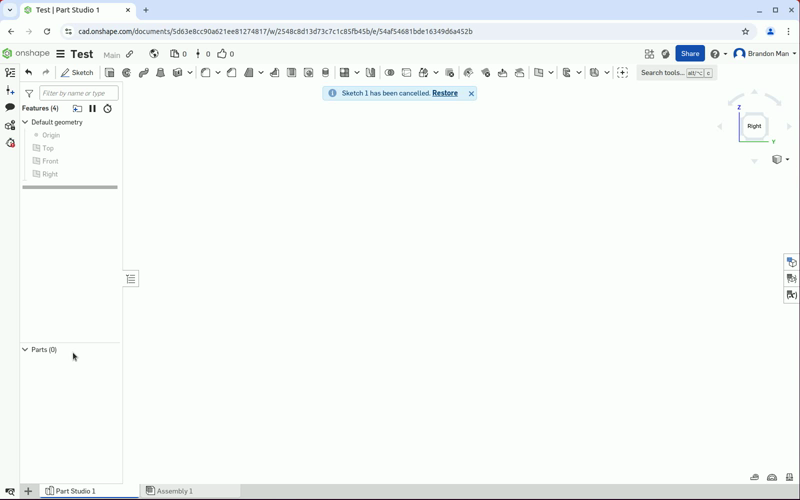
key(shift+s)
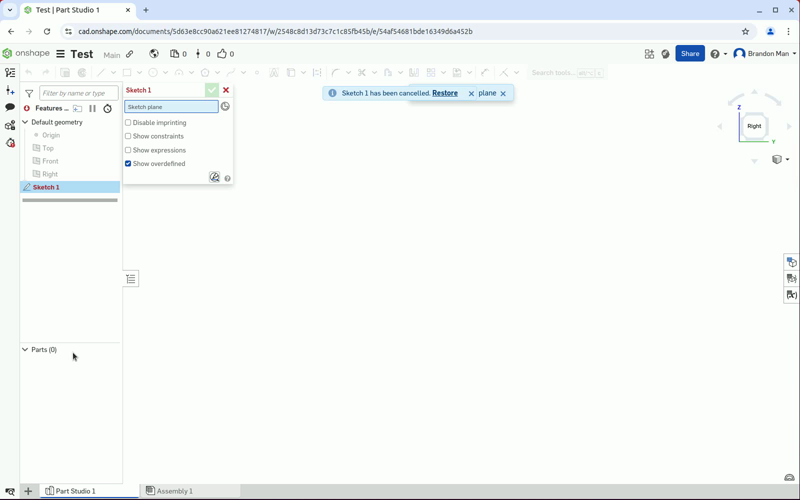
mouse_move(73, 176)
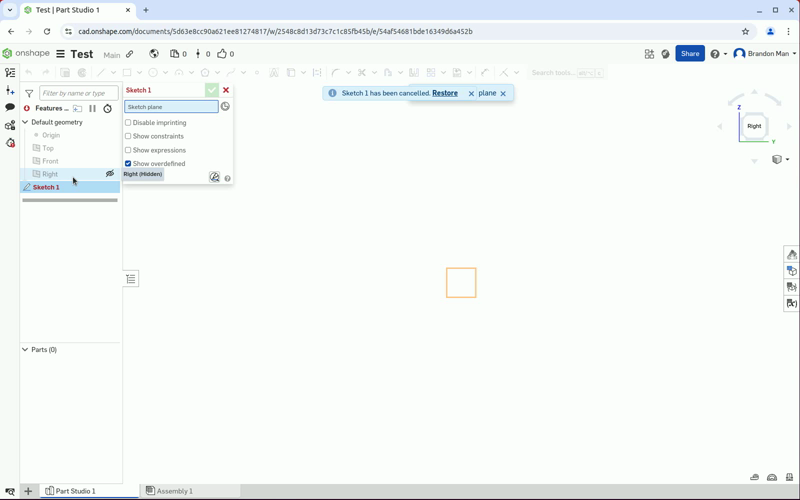
click(73, 176)
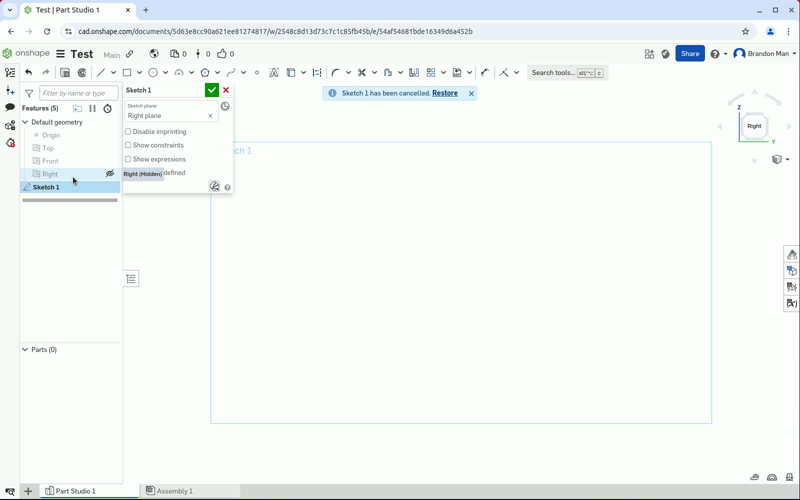
mouse_move(73, 352)
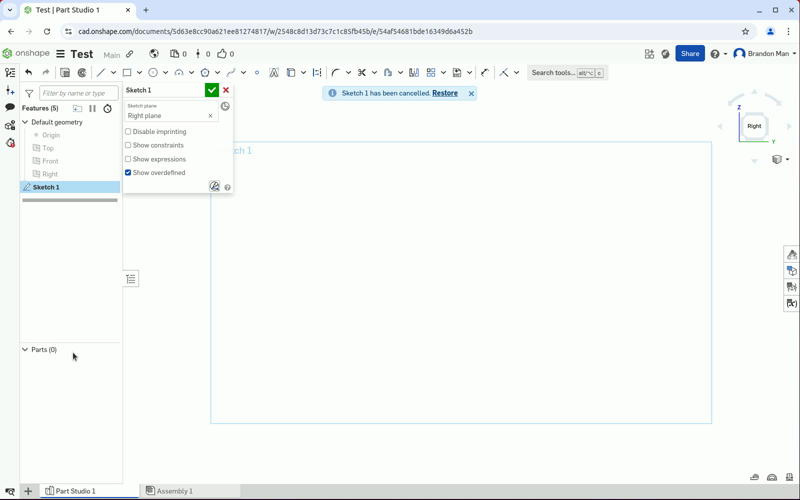
key(y)
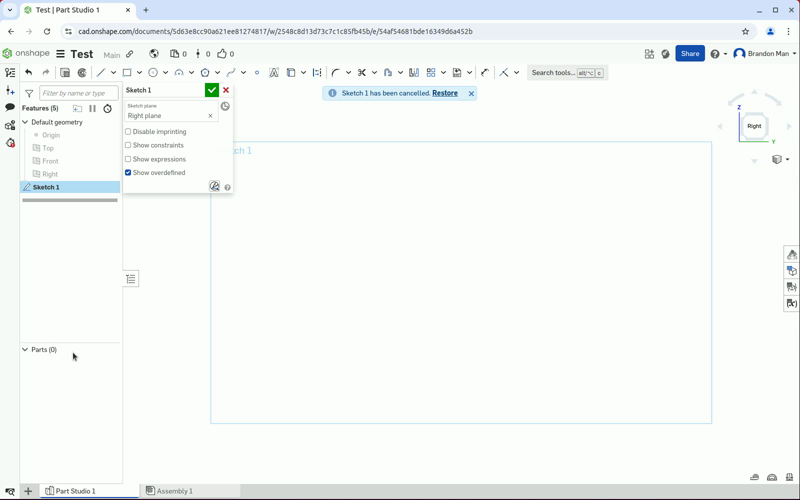
key(l)
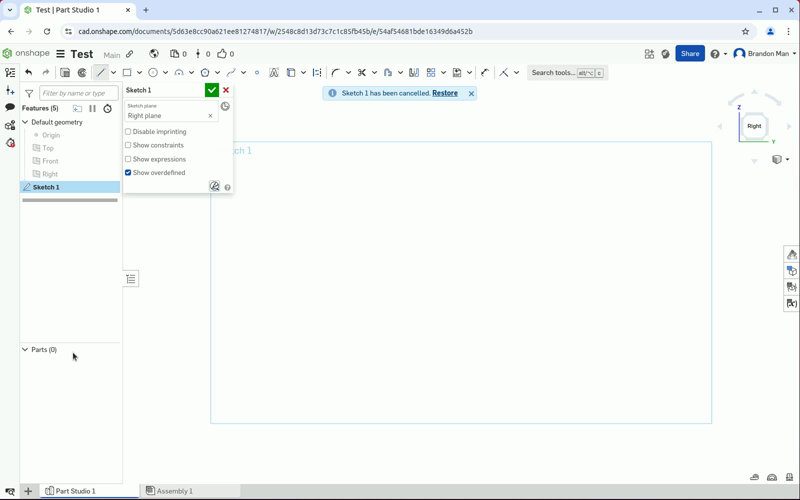
key_down(shift)
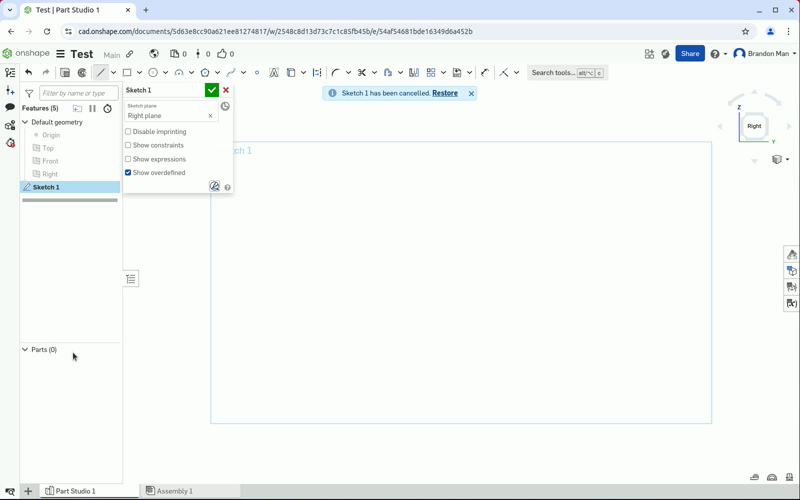
mouse_move(348, 282)
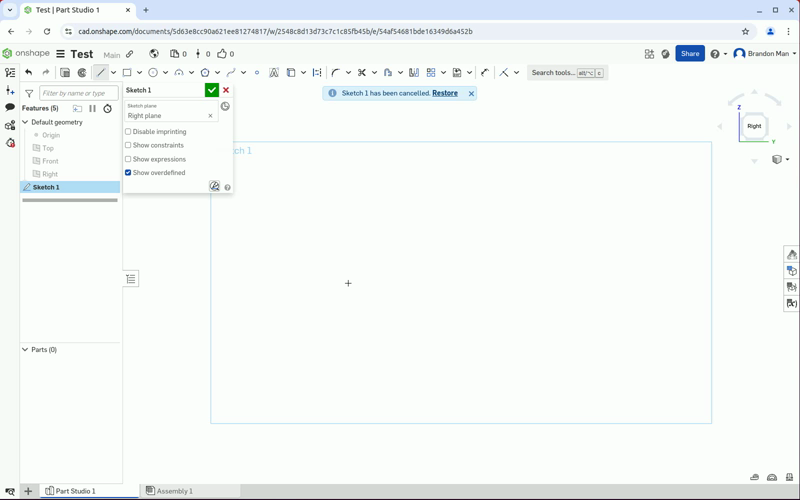
click(348, 282)
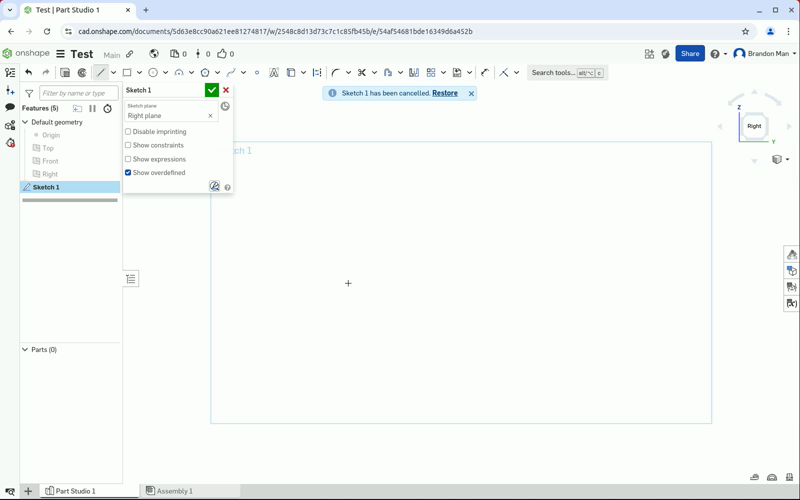
key_up(shift)
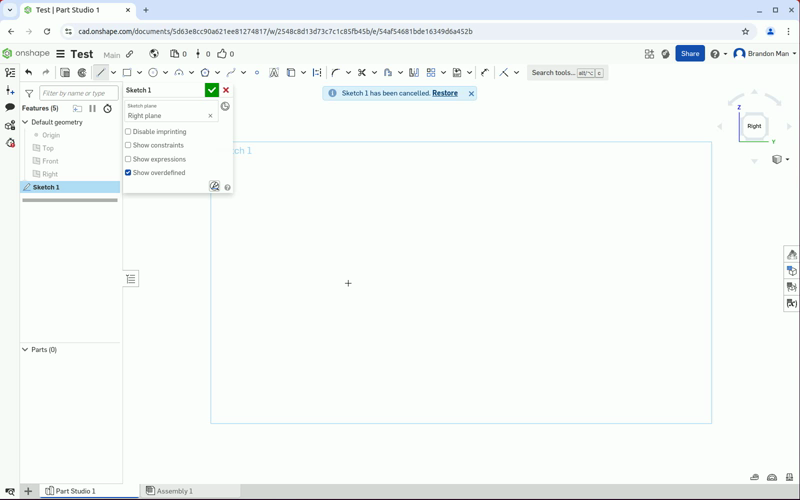
key_down(shift)
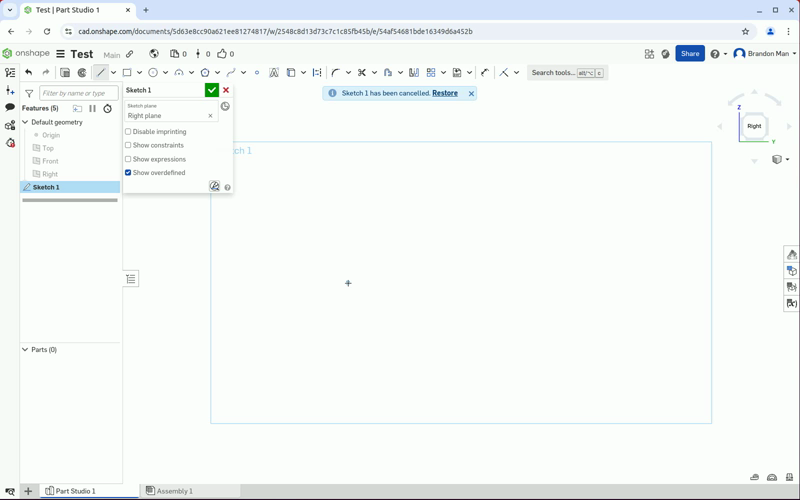
mouse_move(460, 282)
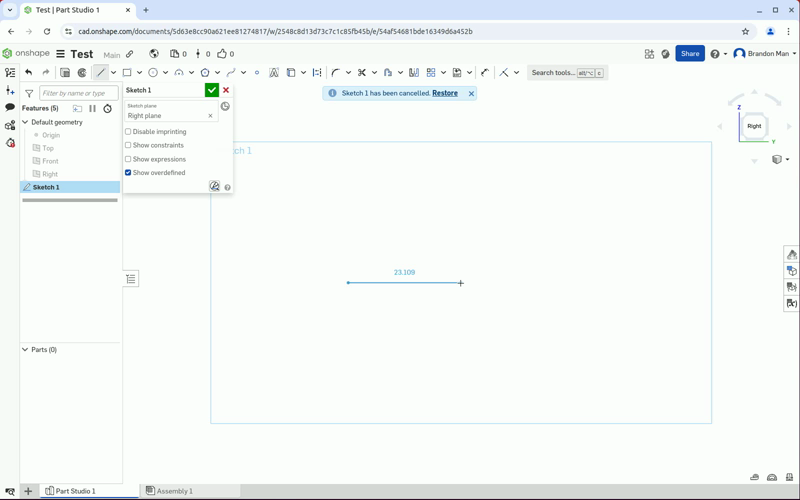
click(460, 282)
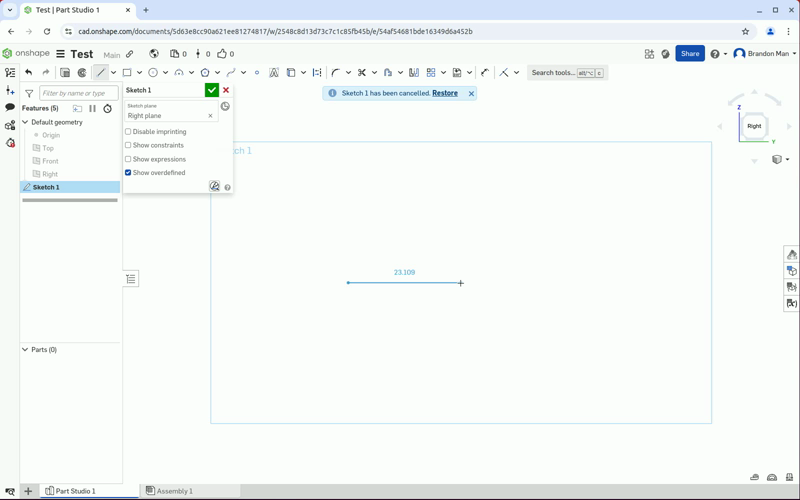
key_up(shift)
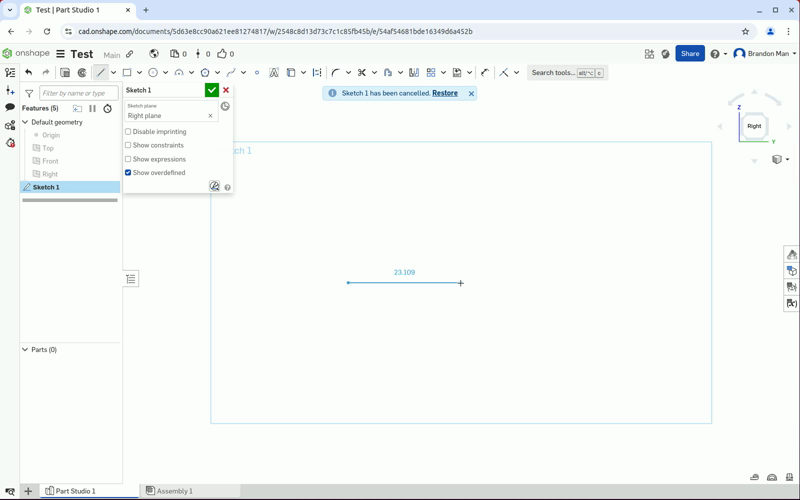
key_down(shift)
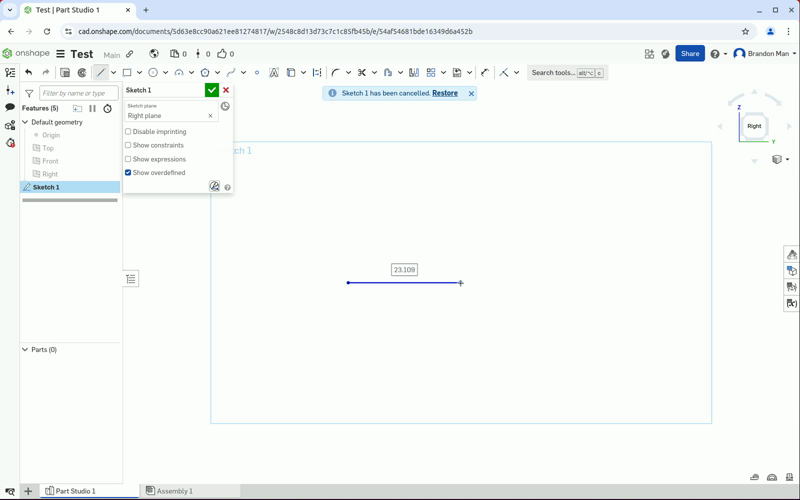
mouse_move(460, 170)
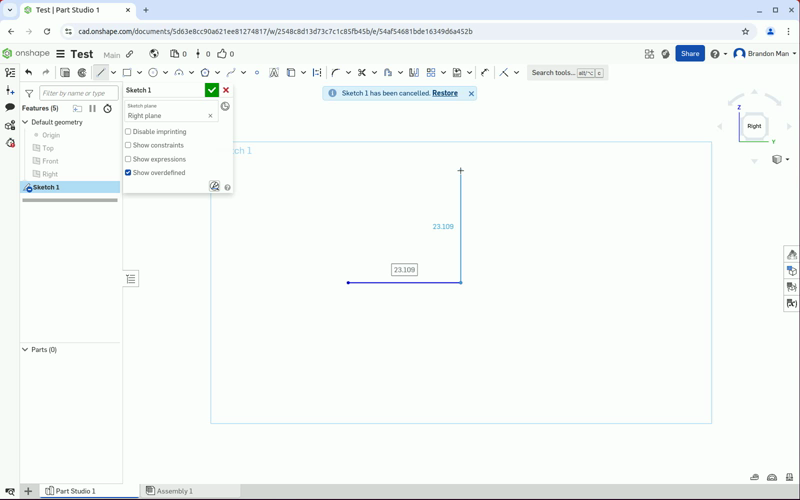
click(460, 170)
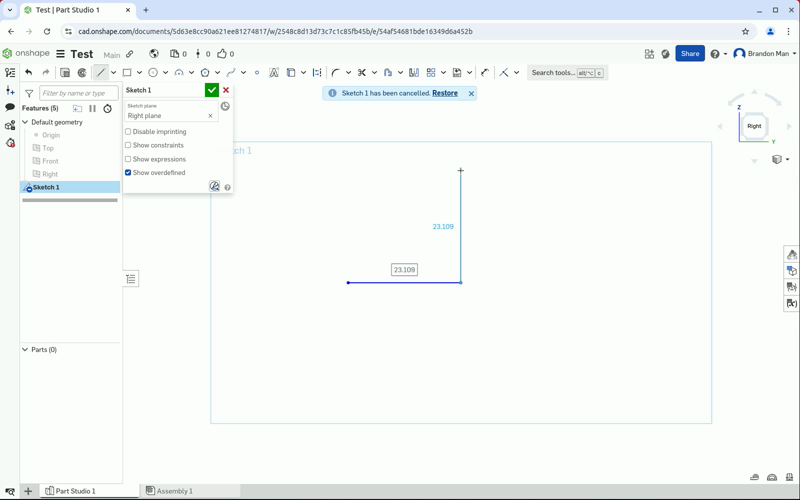
key_up(shift)
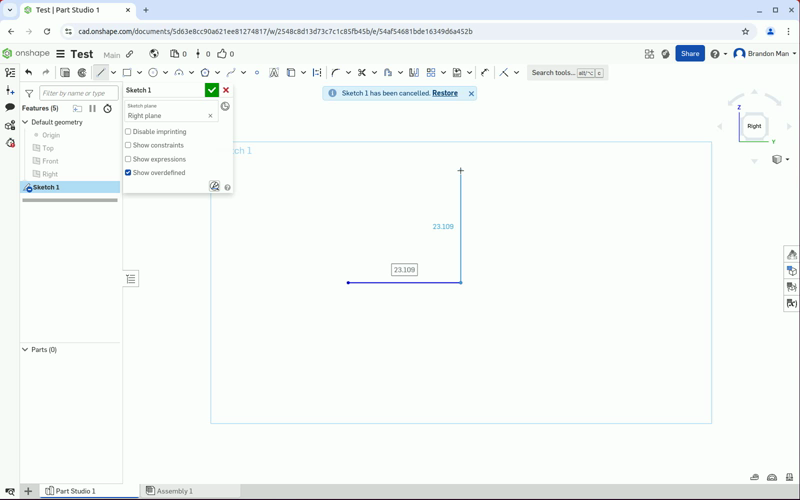
key_down(shift)
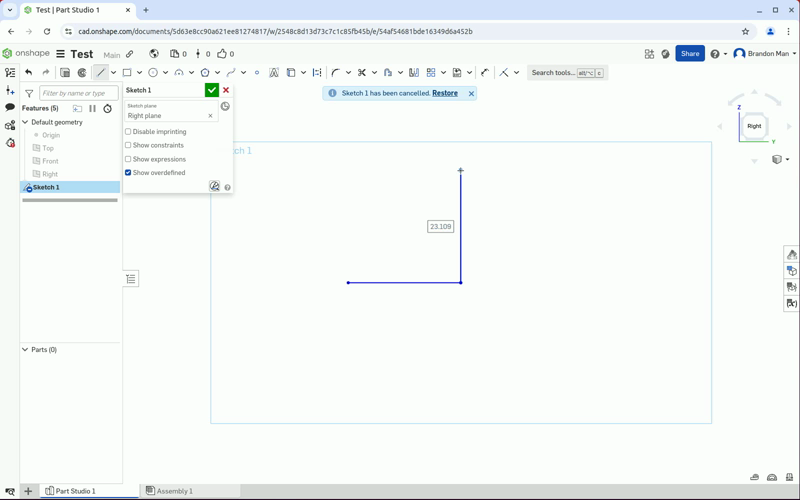
mouse_move(348, 282)
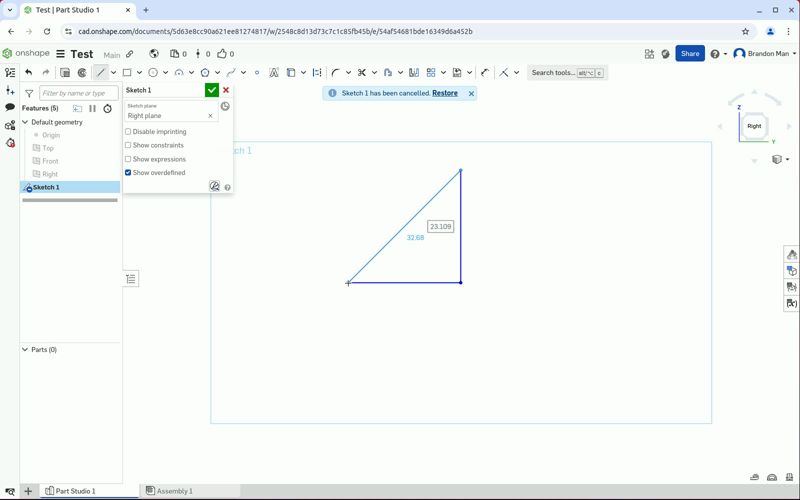
key_up(shift)
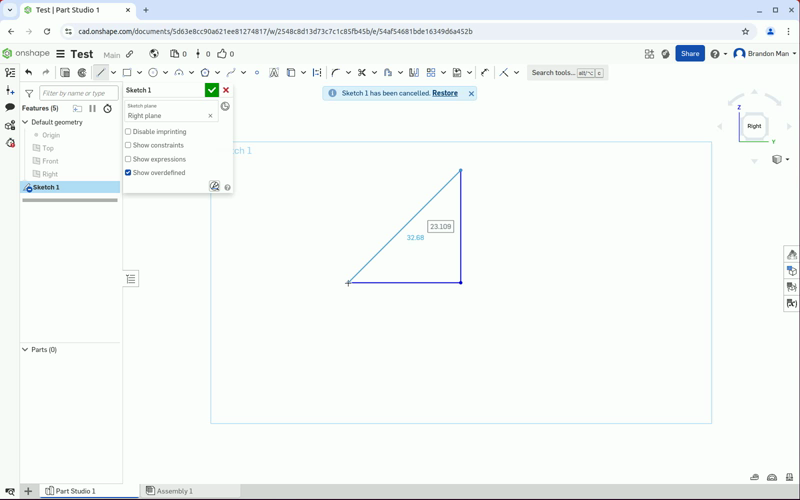
click(348, 282)
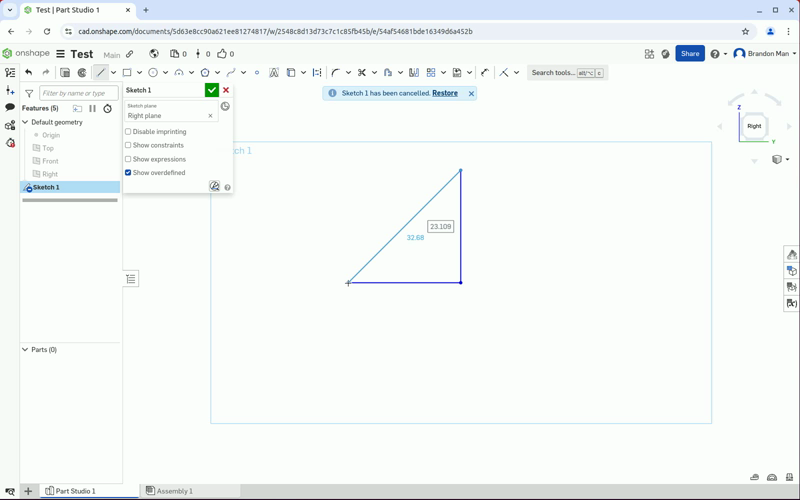
key(esc)
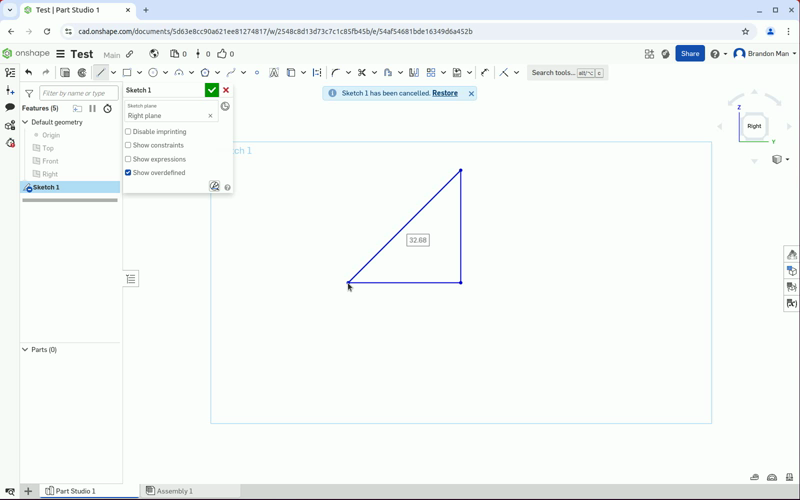
mouse_move(436, 212)
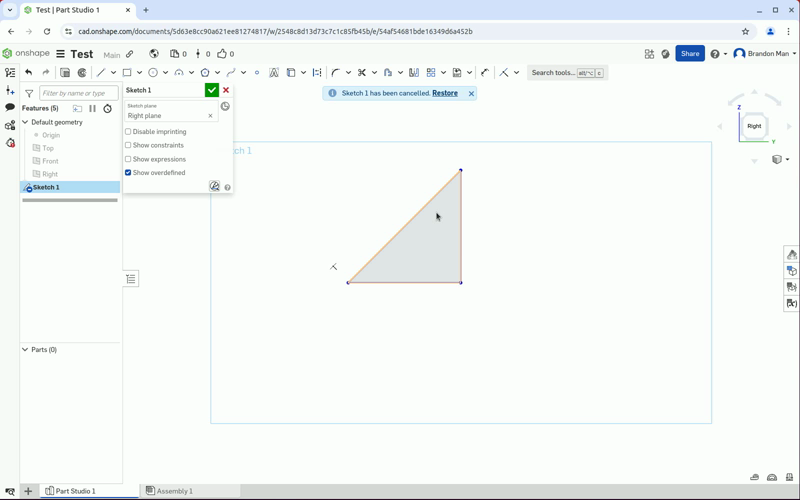
click(436, 212)
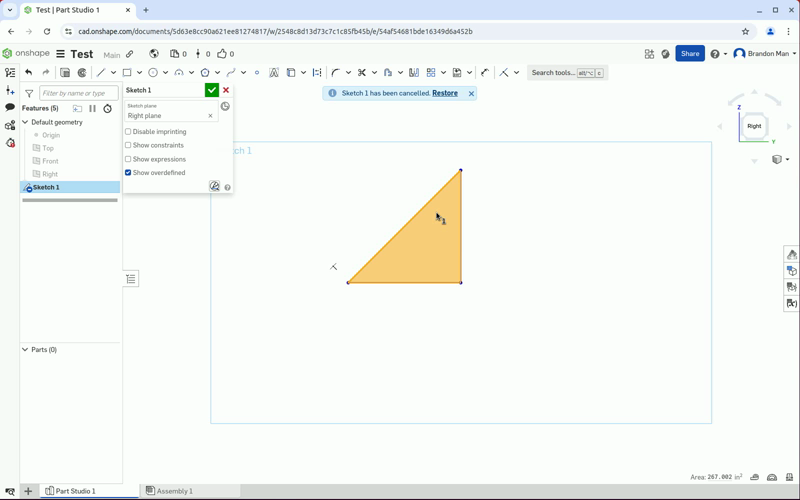
mouse_move(73, 352)
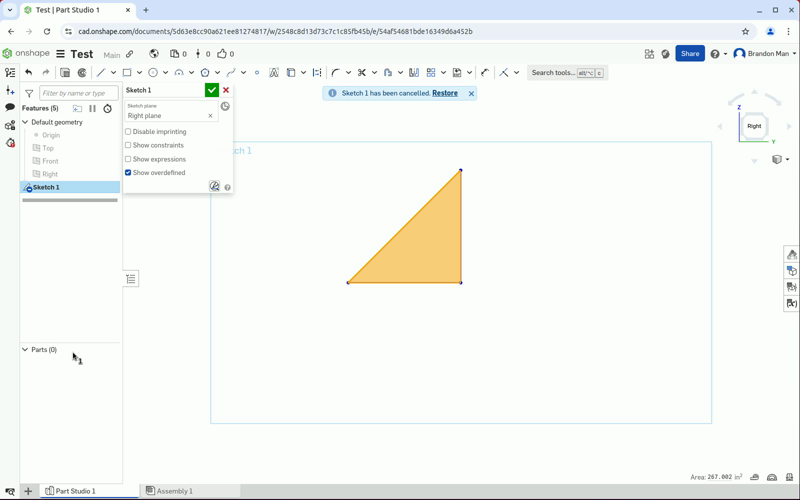
key(shift+y)
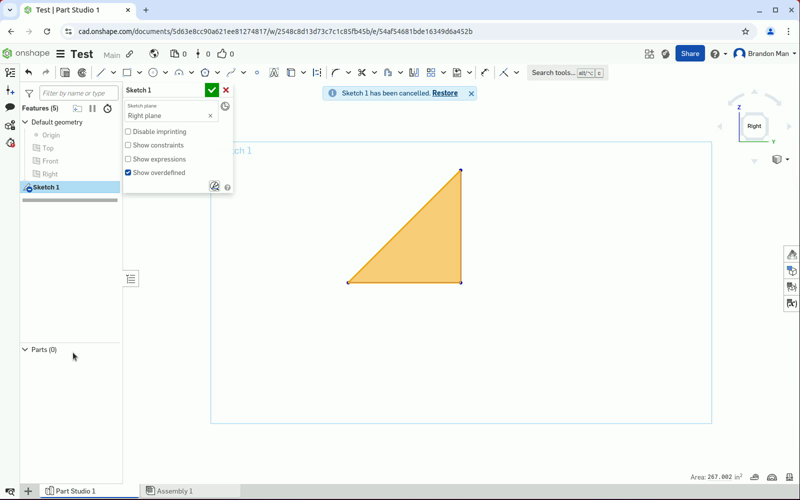
key(shift+e)
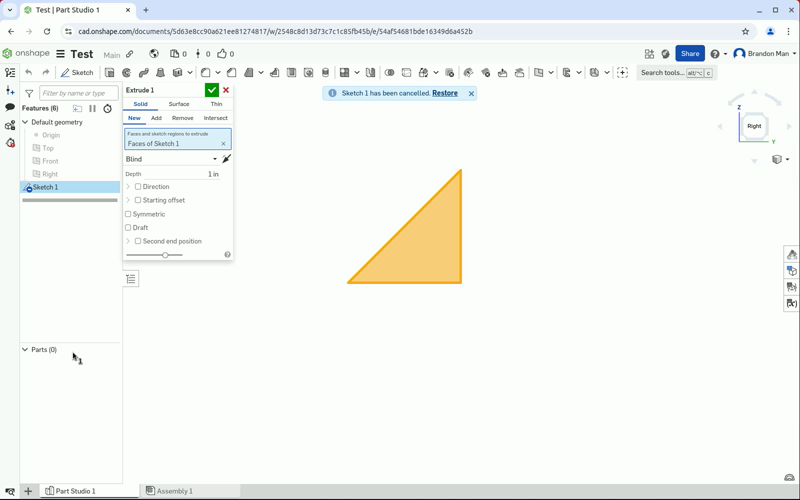
mouse_move(143, 106)
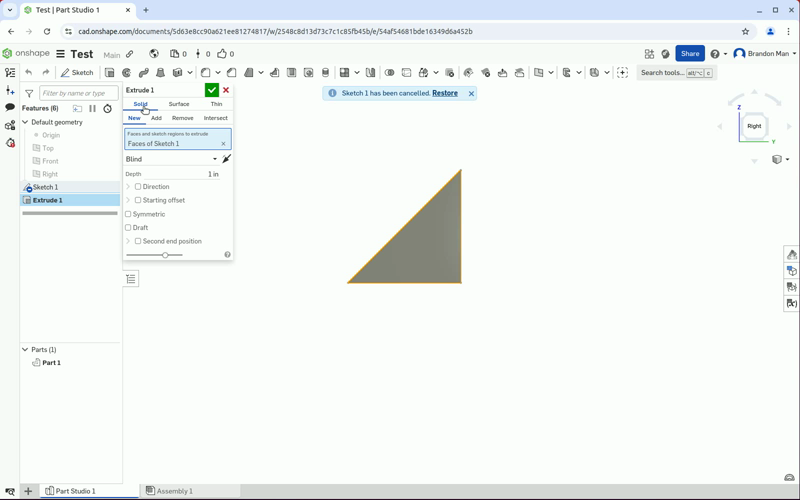
click(143, 106)
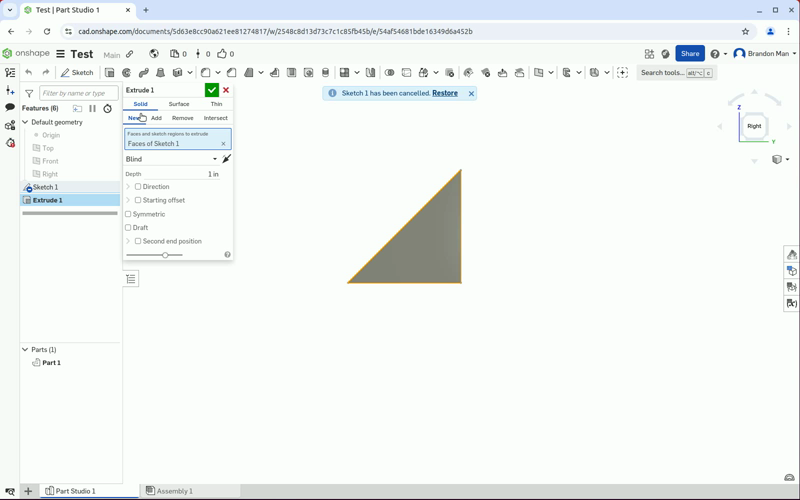
mouse_move(137, 120)
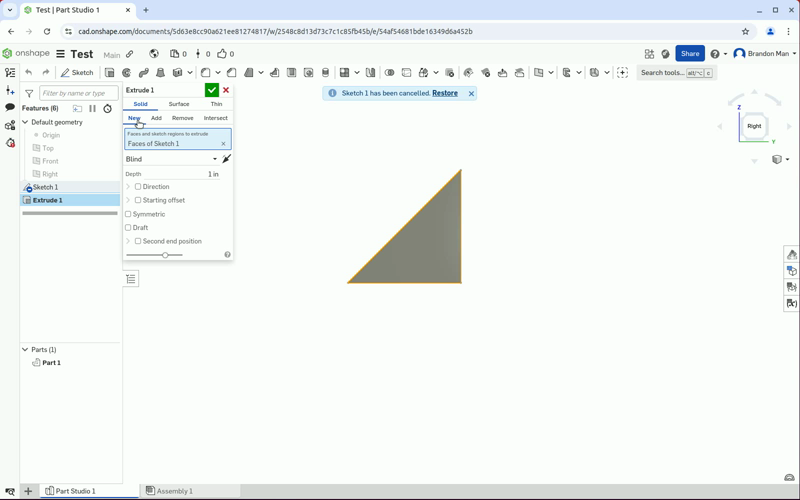
click(137, 120)
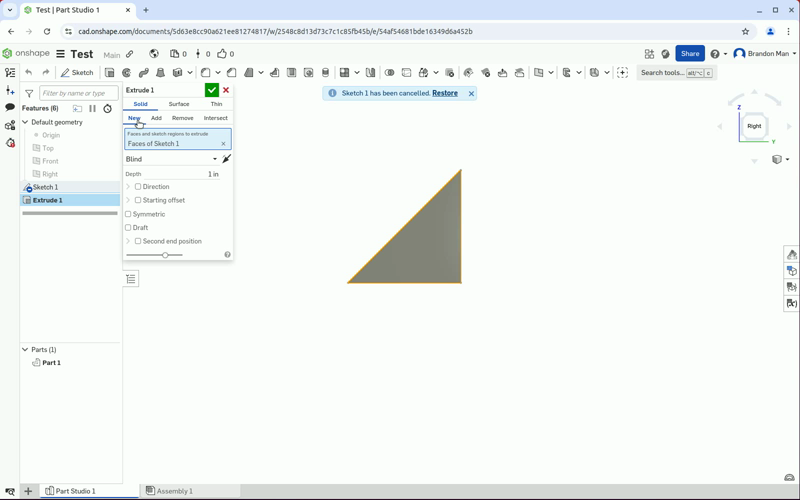
key(tab, 4)
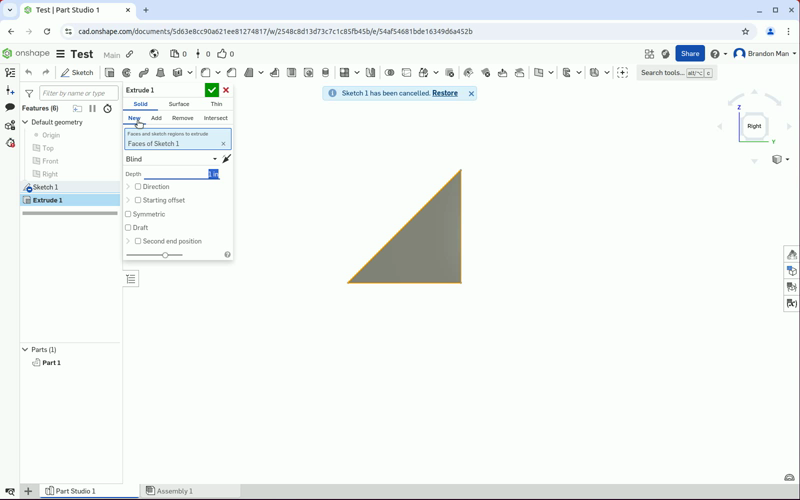
text(34.662)
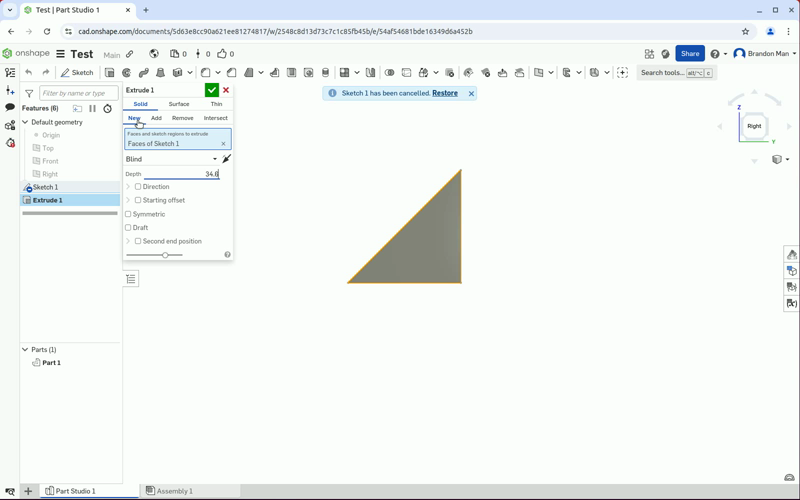
key(tab, 3)
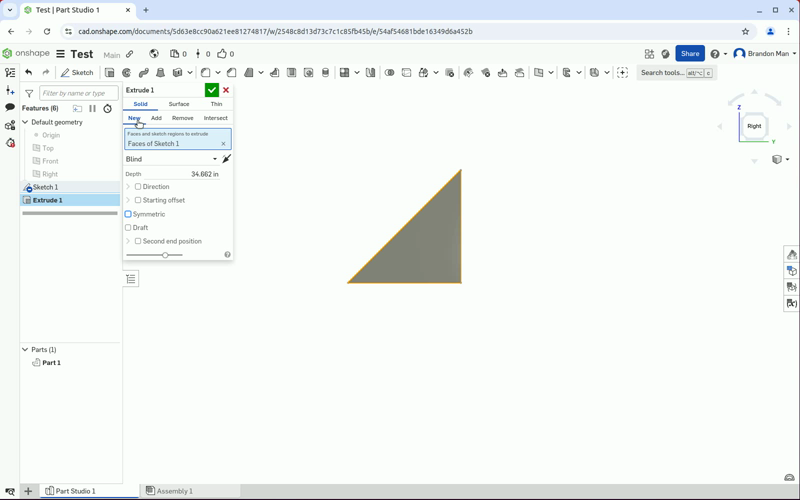
key(space)
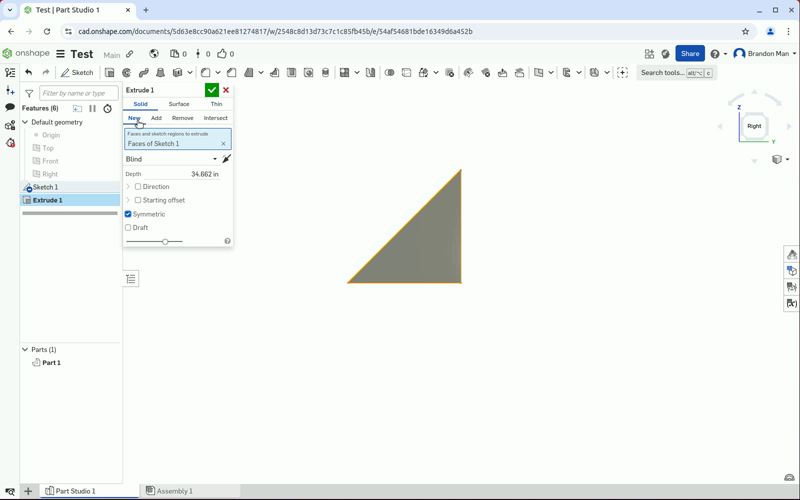
key(enter)
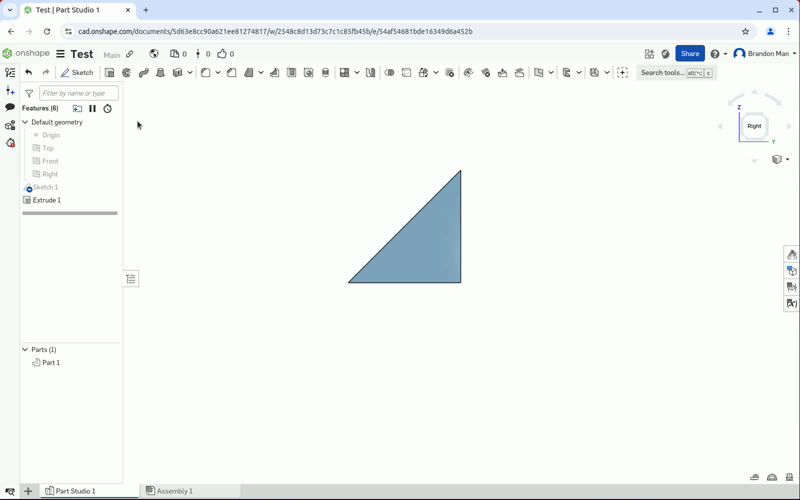
key(shift+h)
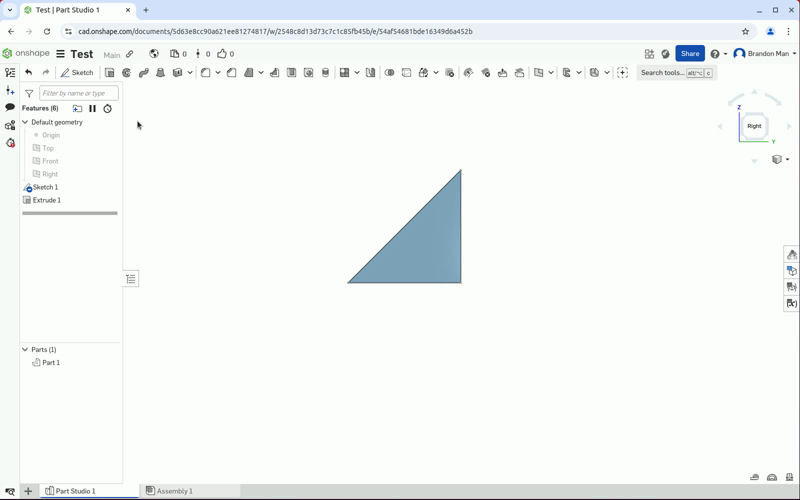
key(shift+h)
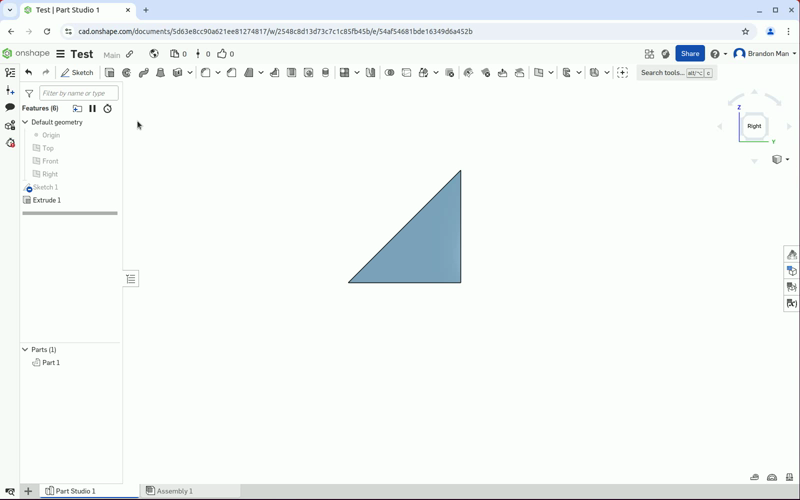
mouse_move(73, 189)
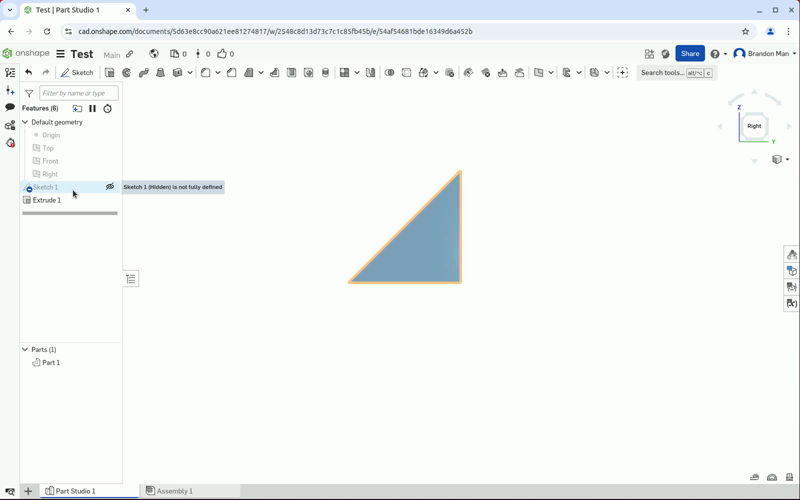
click(73, 189)
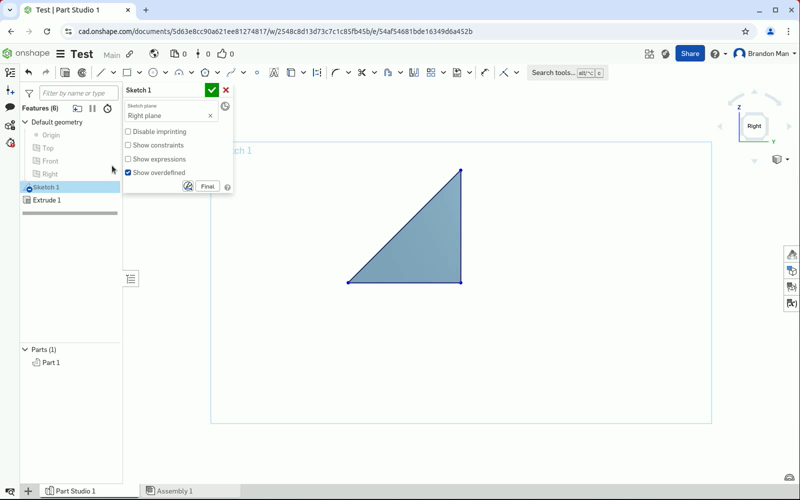
mouse_move(229, 92)
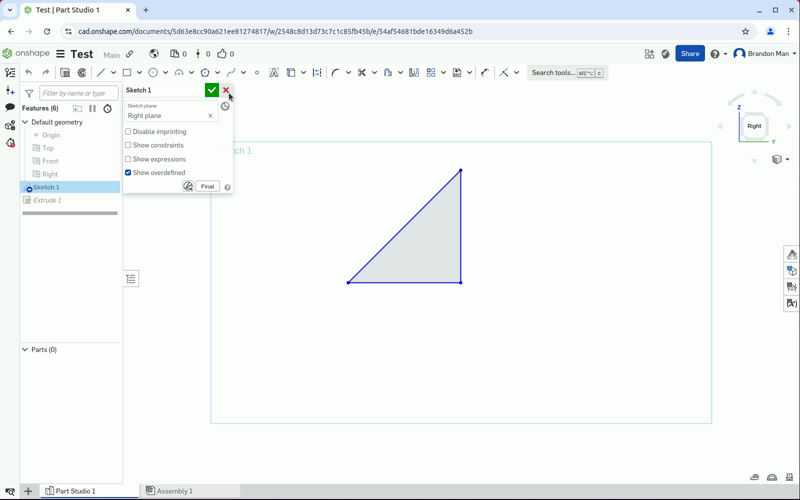
click(229, 92)
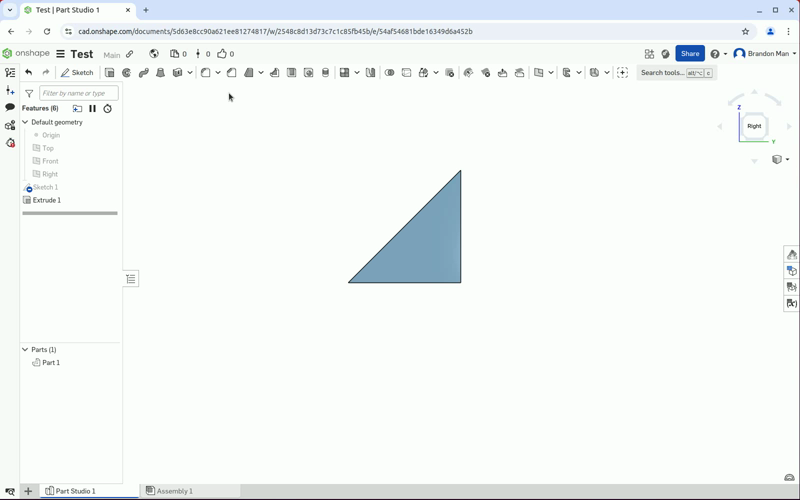
mouse_move(541, 75)
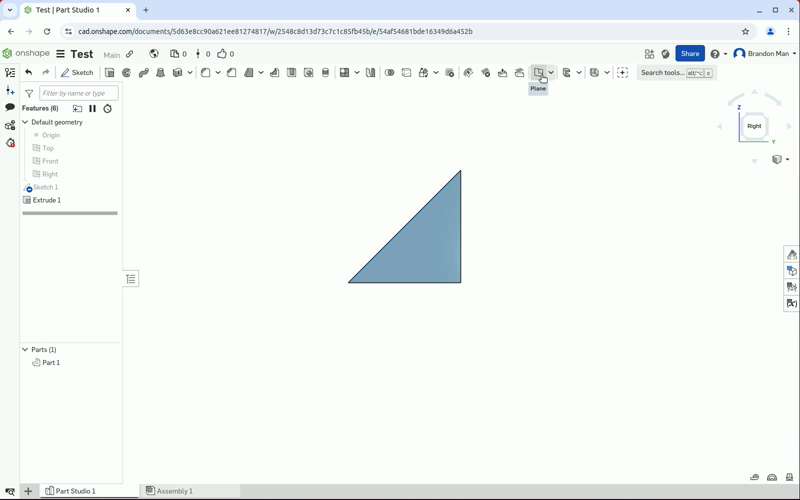
click(541, 75)
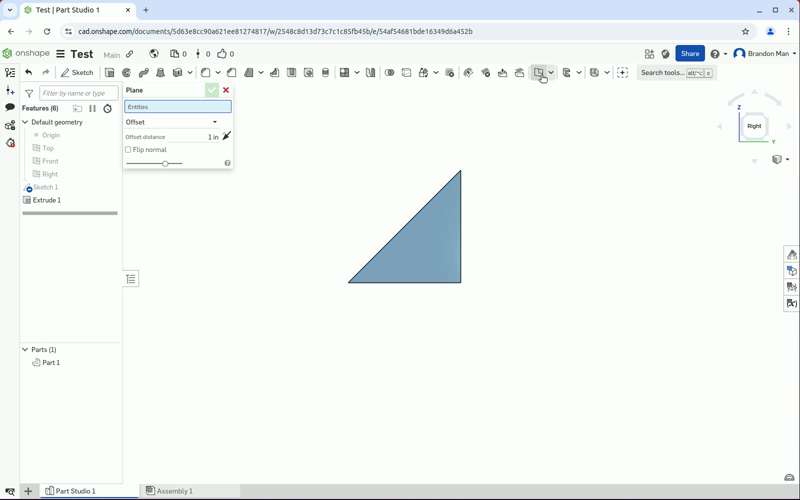
mouse_move(73, 176)
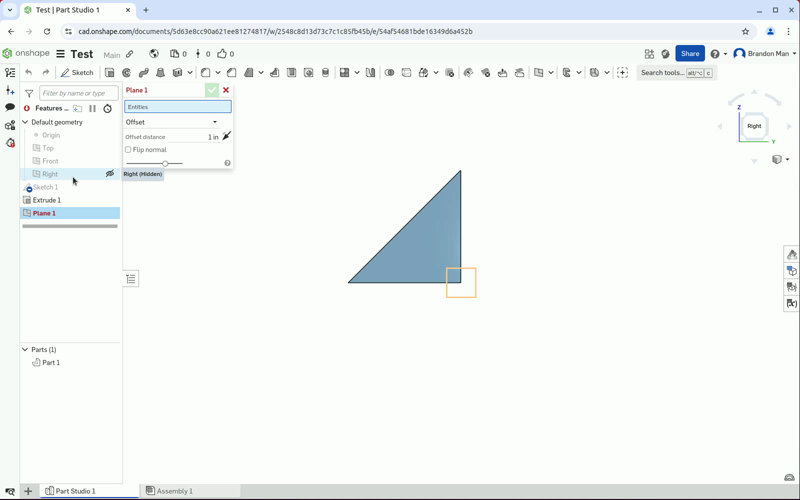
click(73, 176)
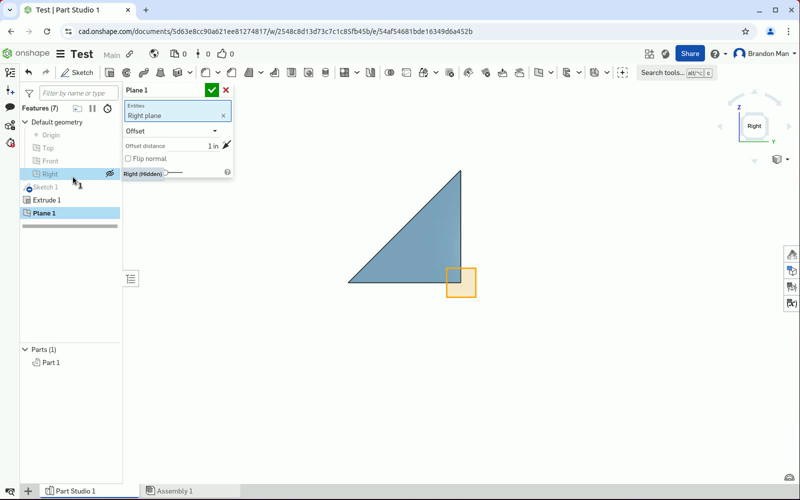
key(tab, 2)
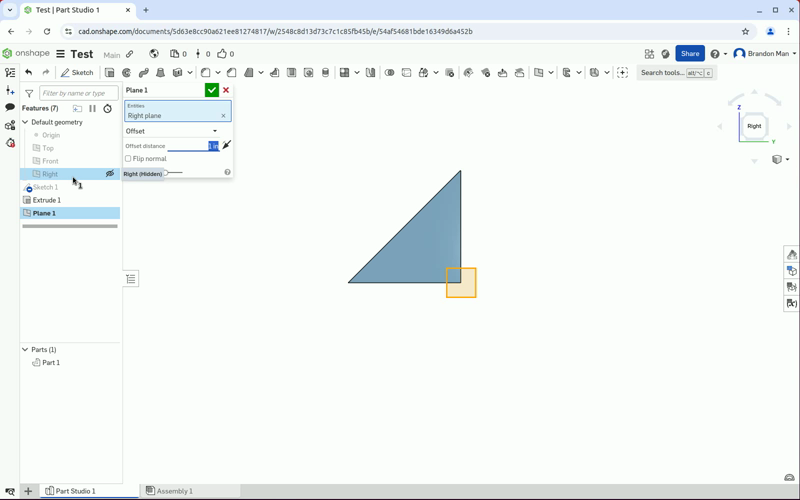
text(17.316)
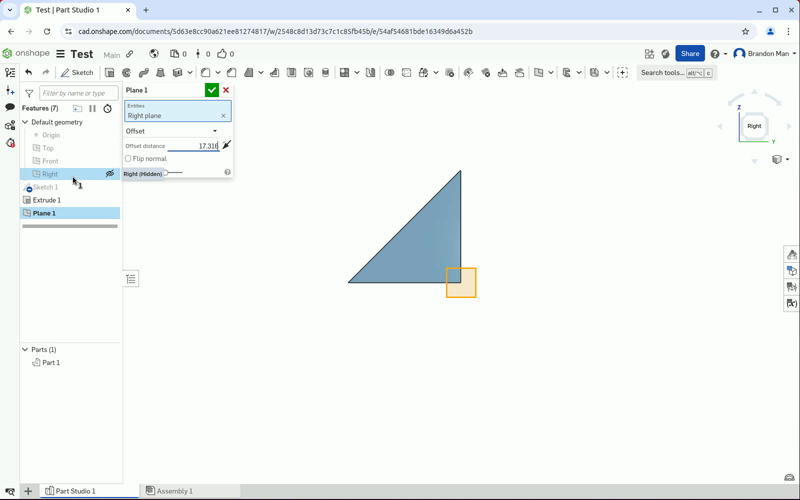
key(enter, 2)
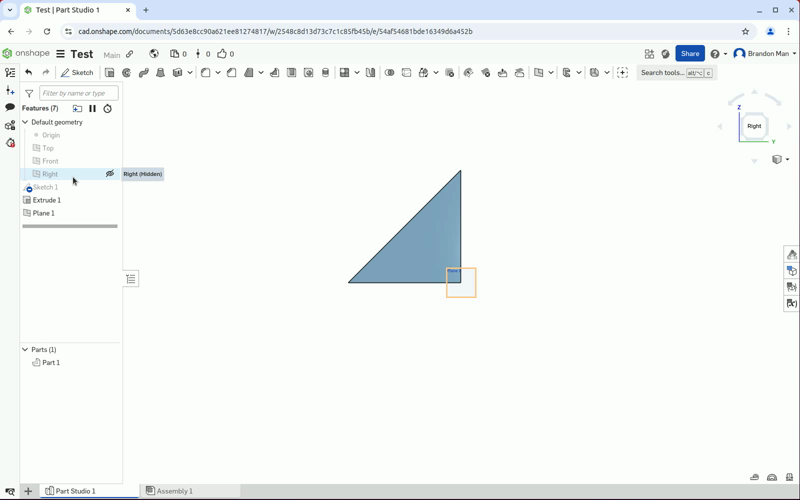
key(shift+s)
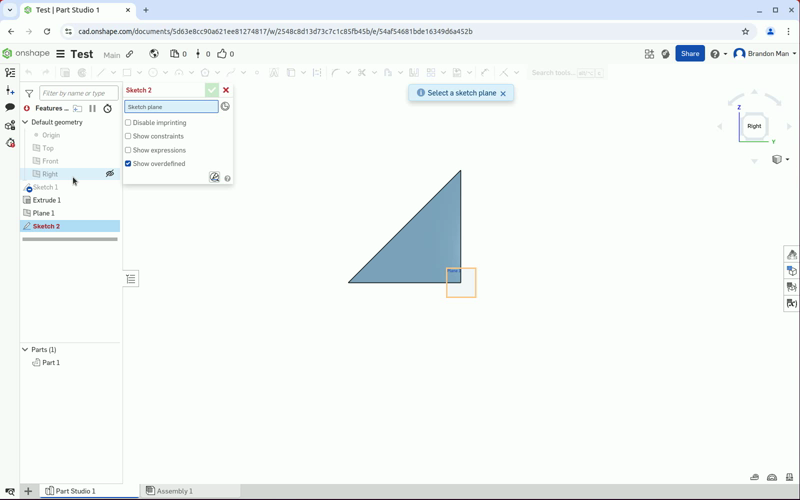
mouse_move(73, 215)
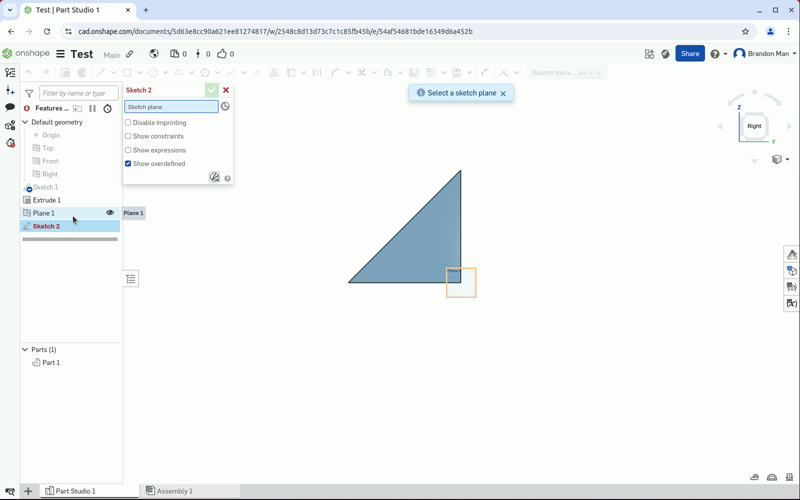
click(73, 215)
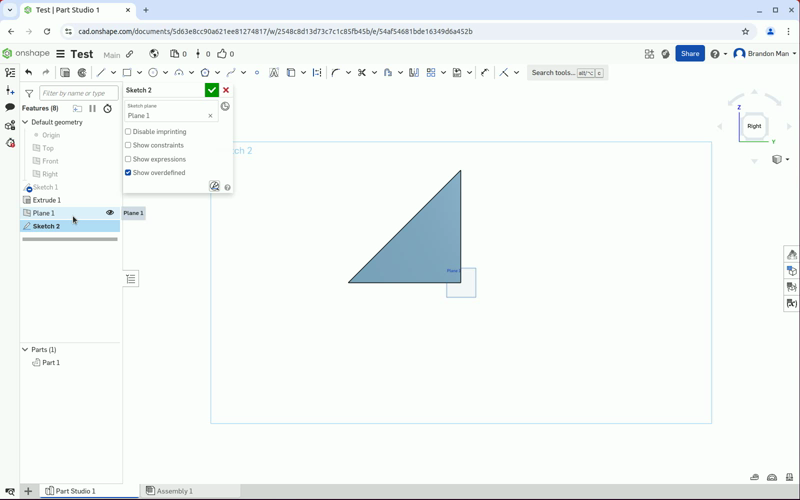
mouse_move(73, 352)
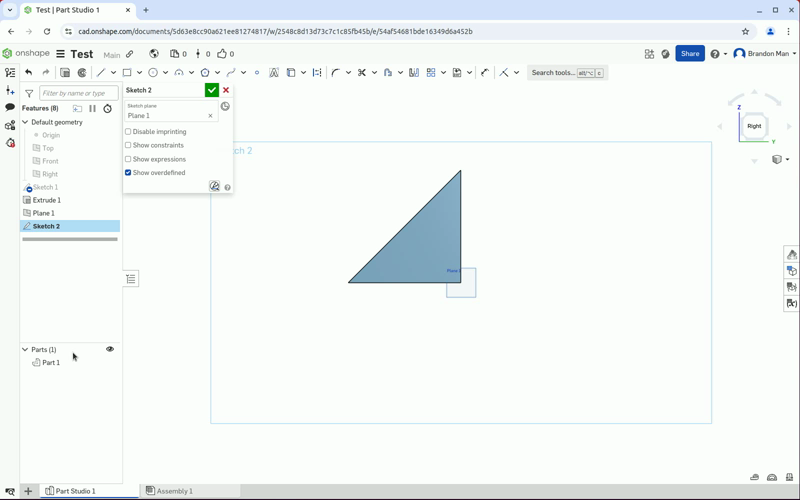
key(y)
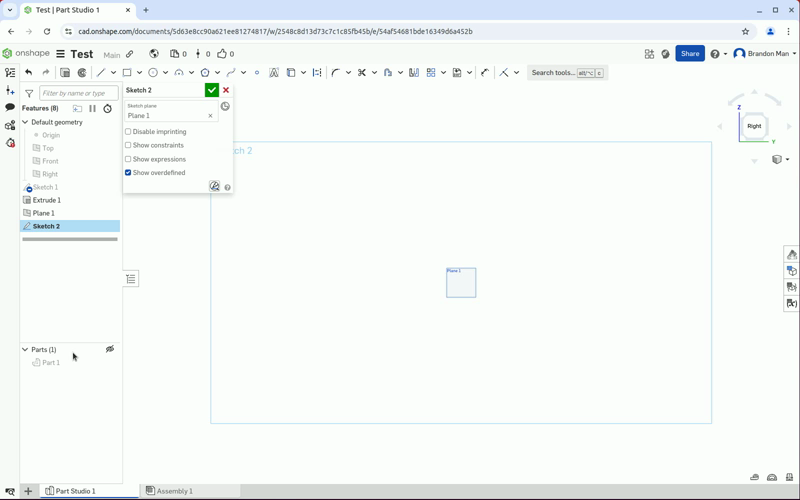
key(l)
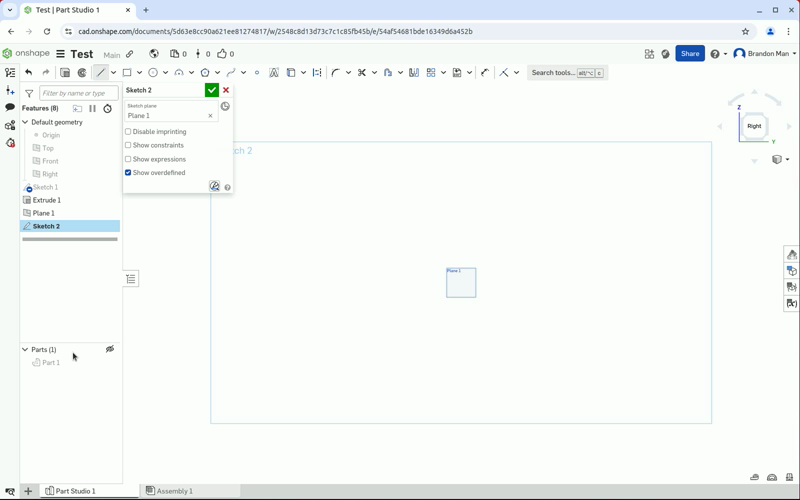
key_down(shift)
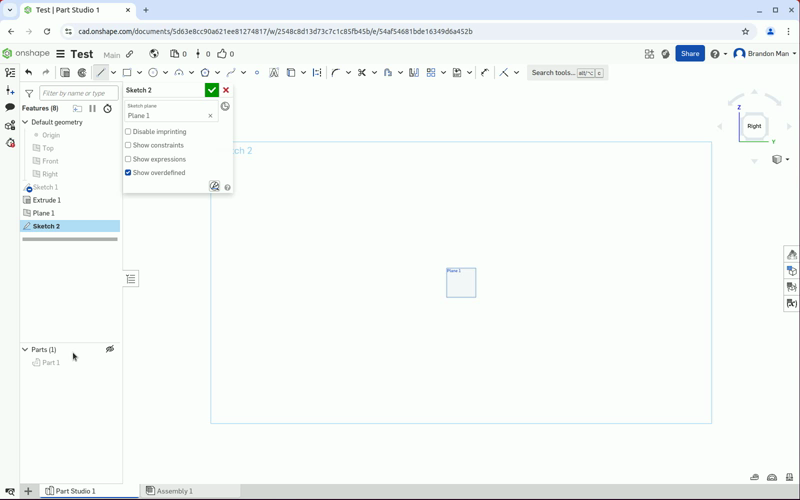
mouse_move(348, 282)
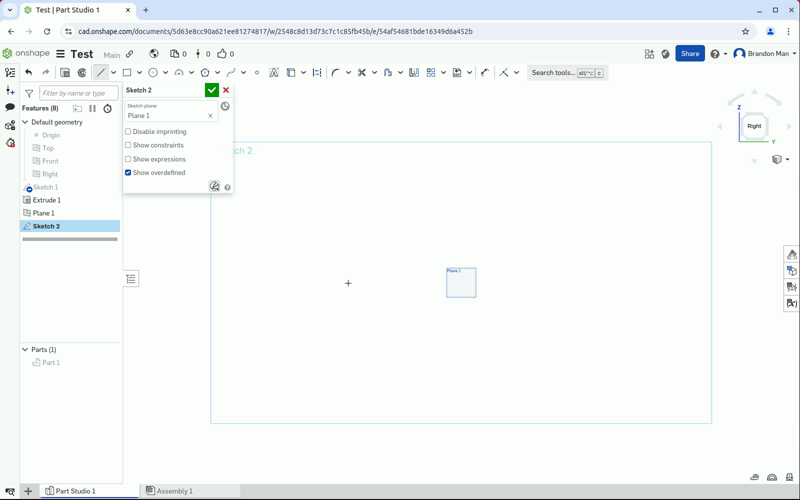
click(348, 282)
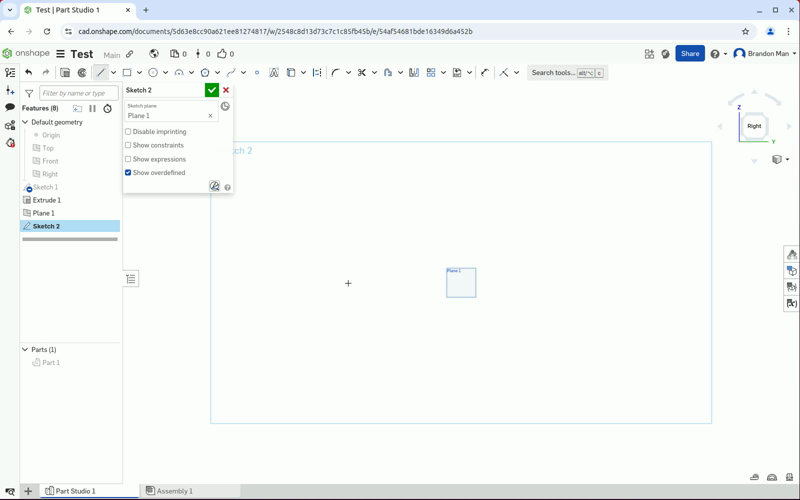
key_up(shift)
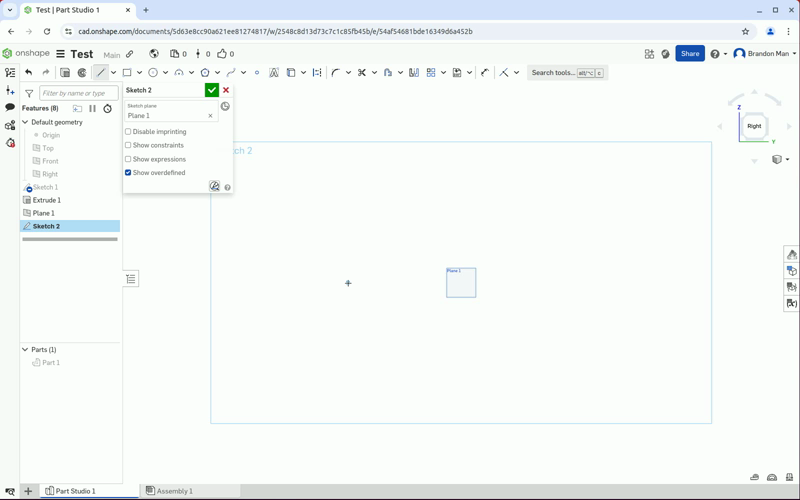
key_down(shift)
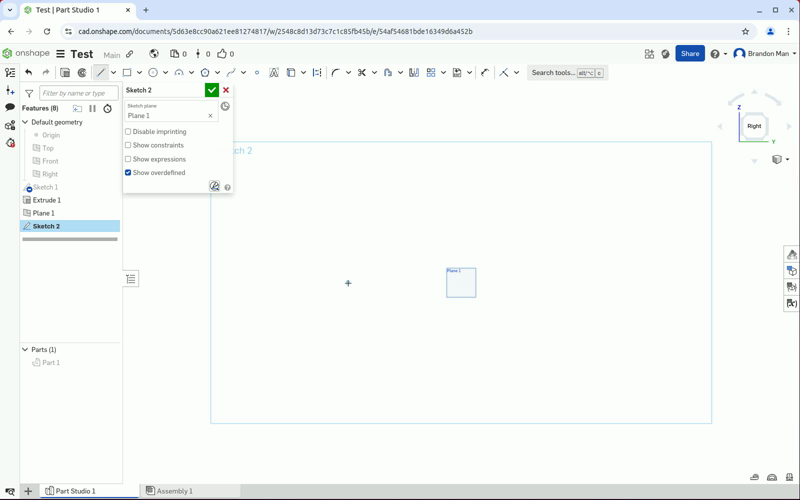
mouse_move(378, 282)
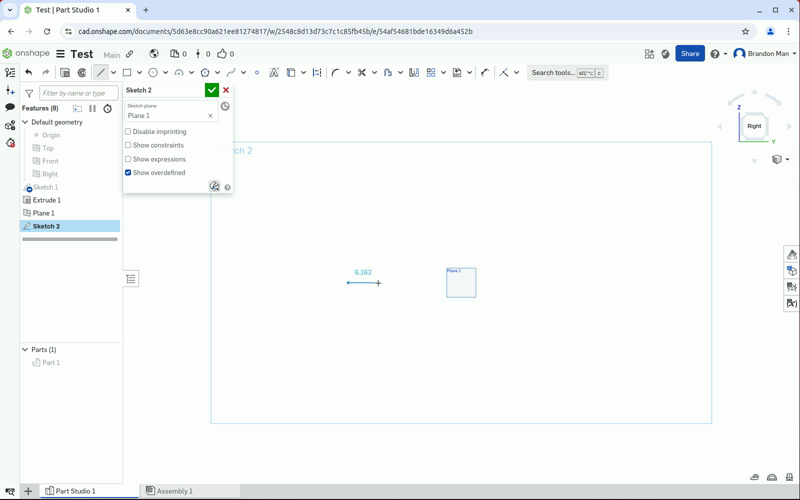
mouse_move(404, 282)
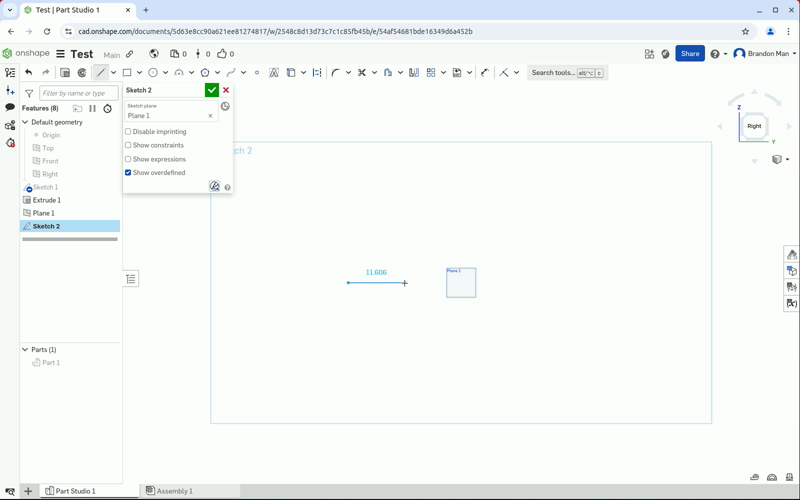
click(404, 282)
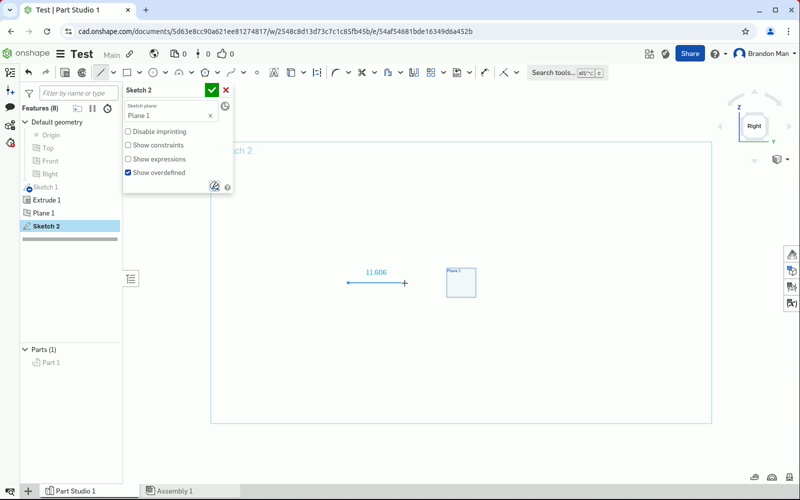
key_up(shift)
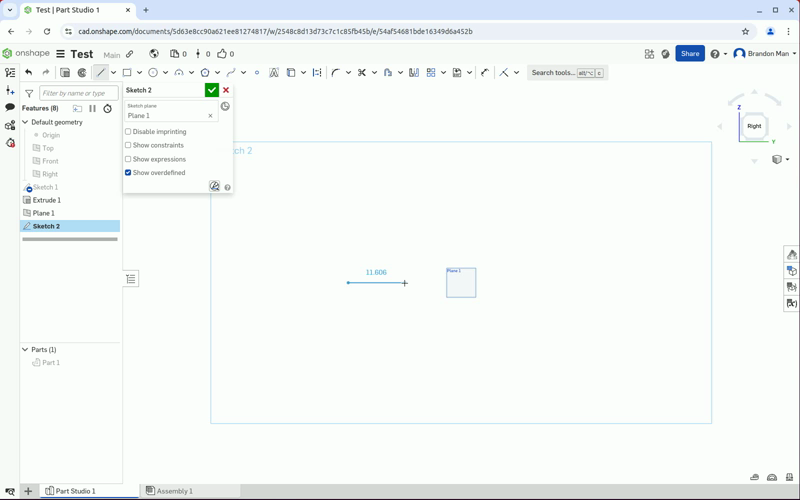
key_down(shift)
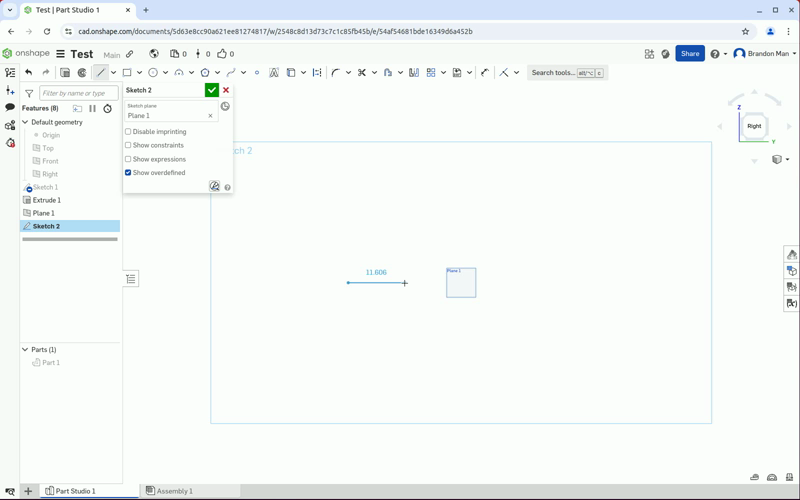
mouse_move(434, 282)
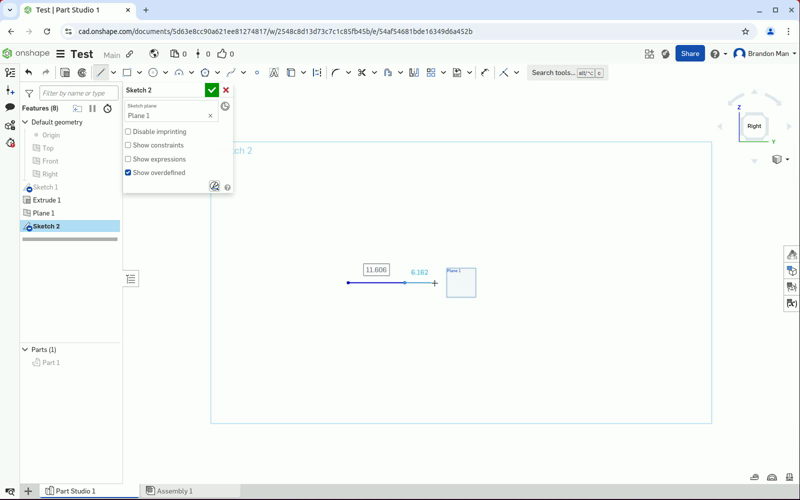
mouse_move(404, 226)
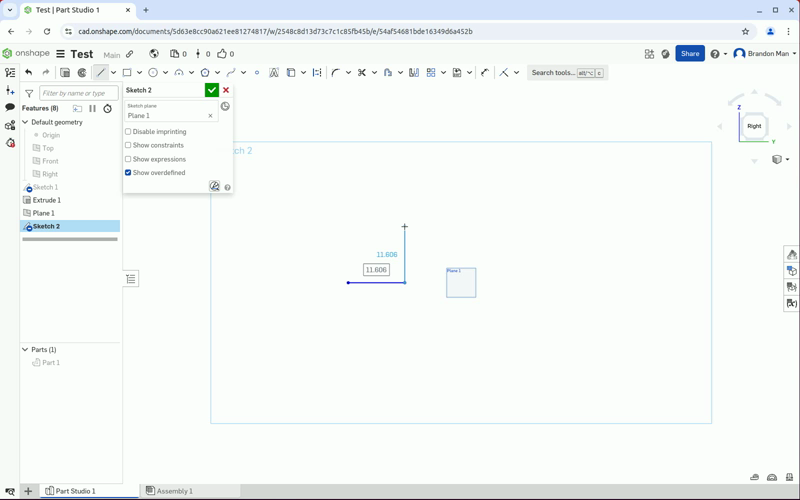
click(404, 226)
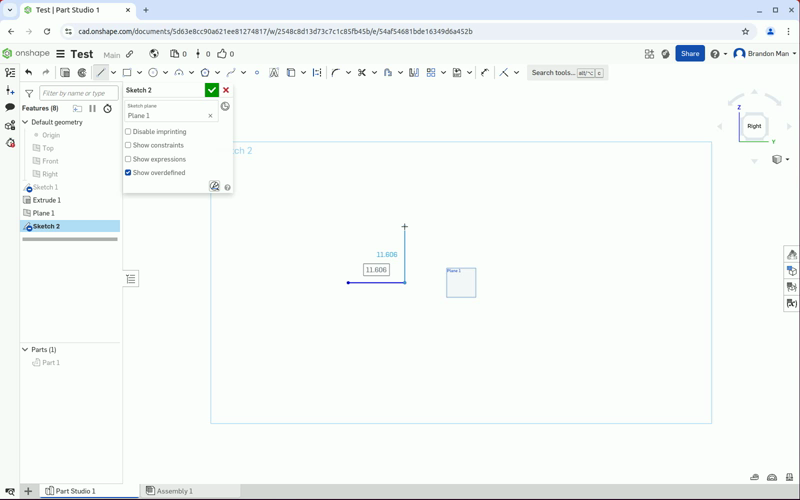
key_up(shift)
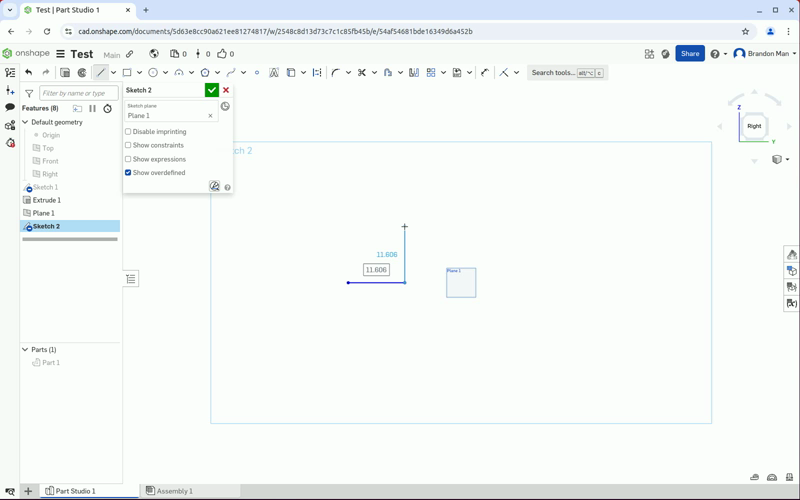
key_down(shift)
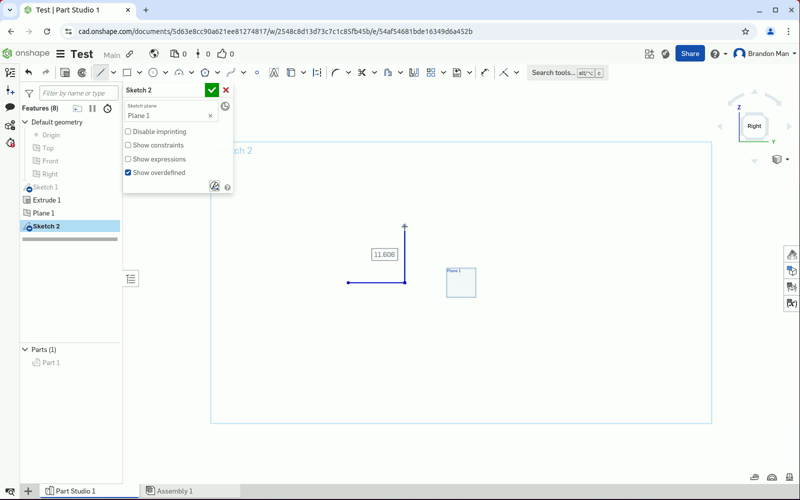
mouse_move(348, 282)
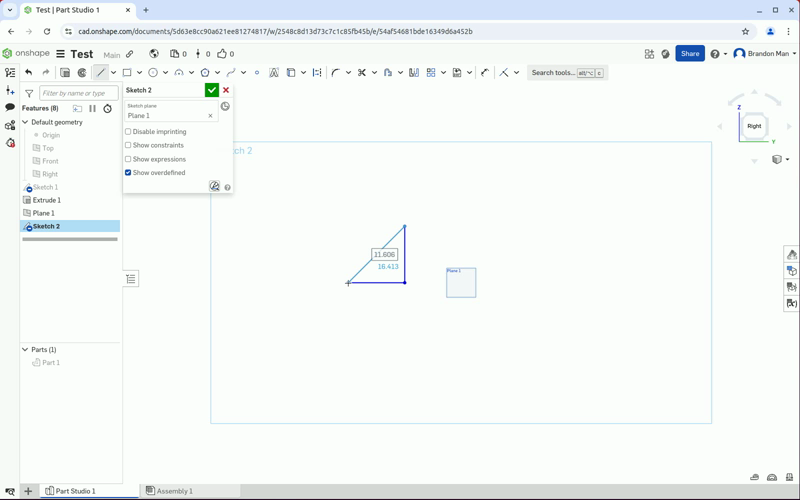
key_up(shift)
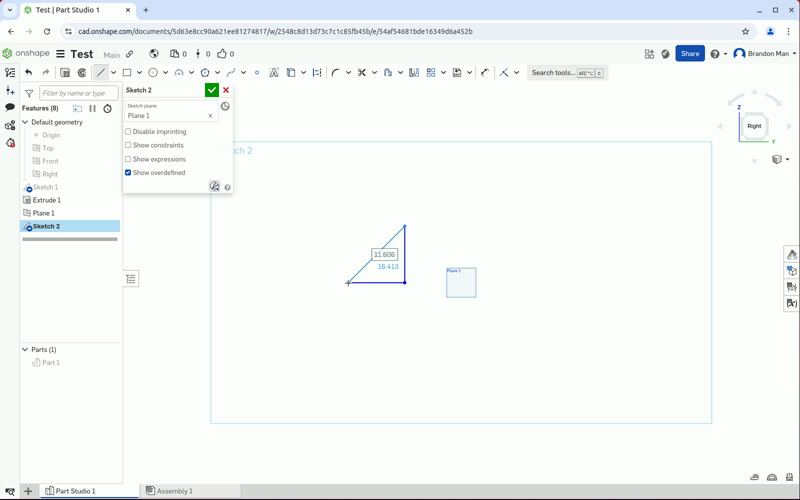
click(348, 282)
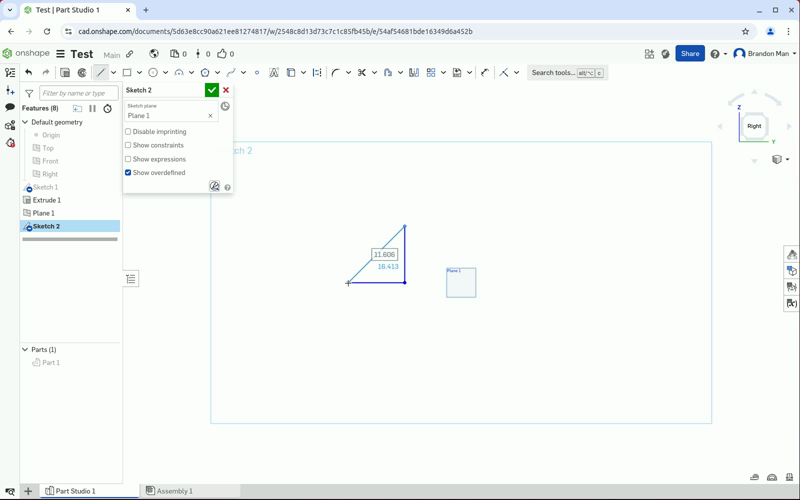
key(esc)
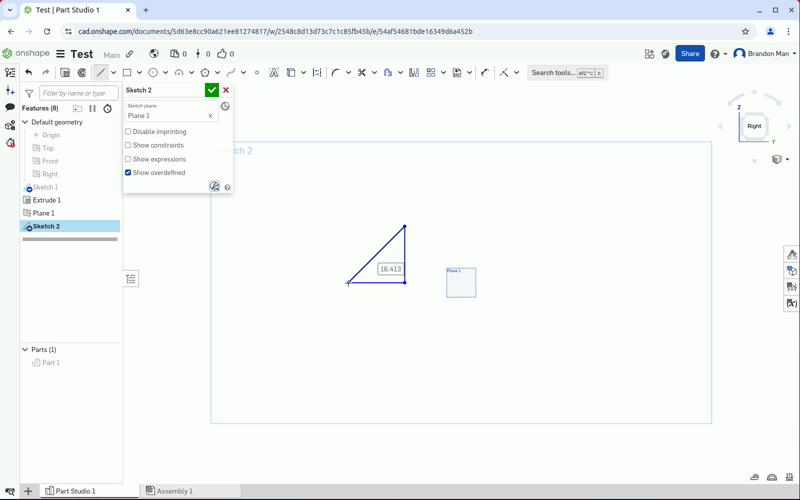
mouse_move(382, 277)
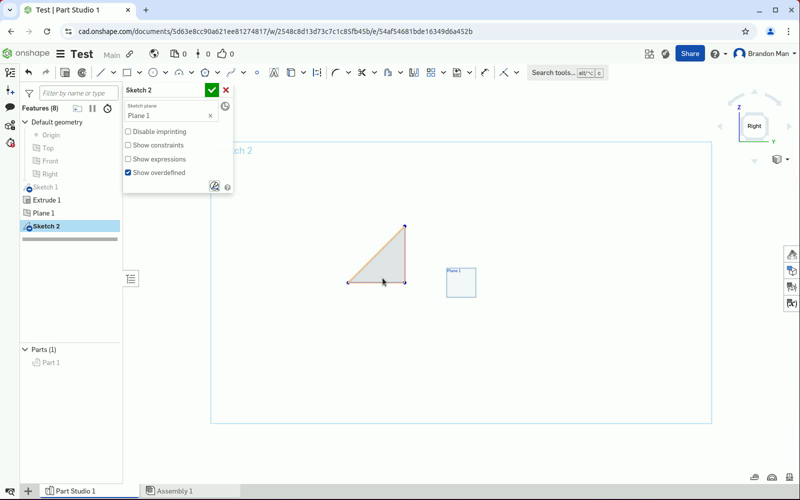
scroll(6)
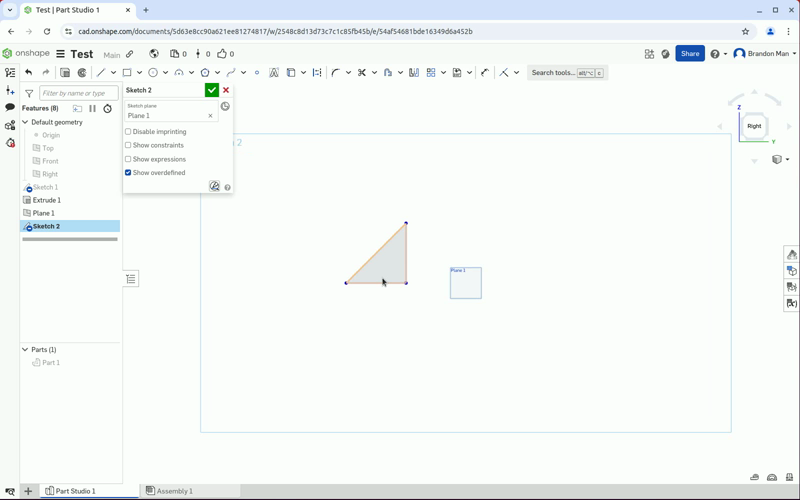
scroll(6)
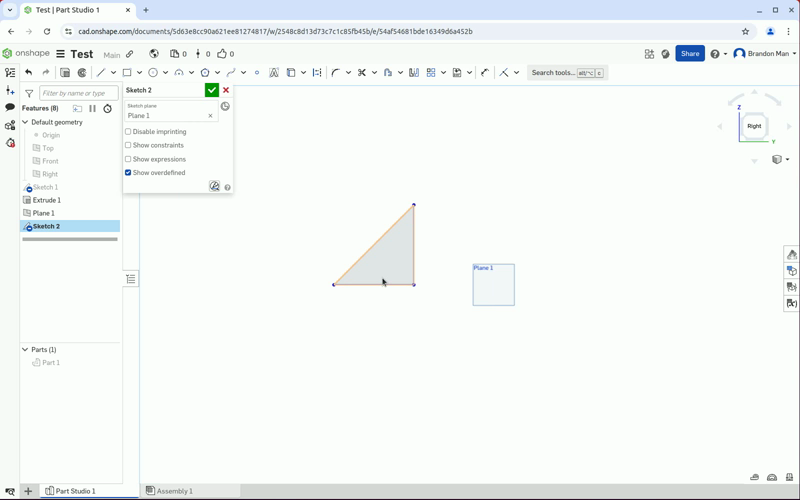
scroll(6)
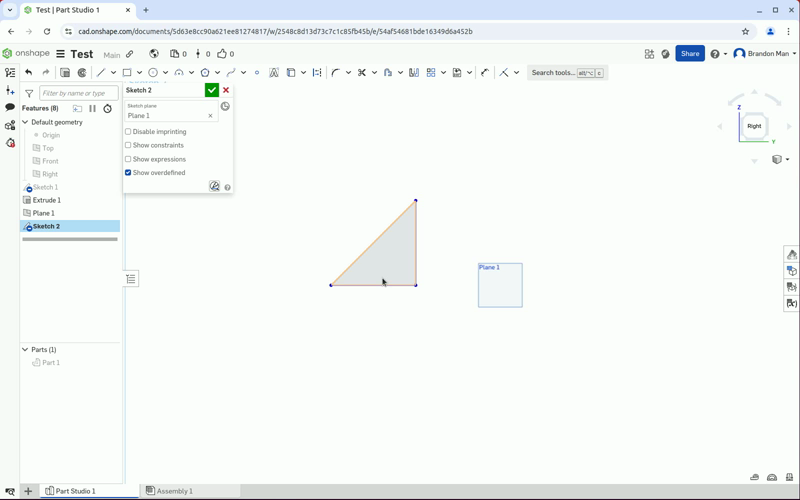
scroll(6)
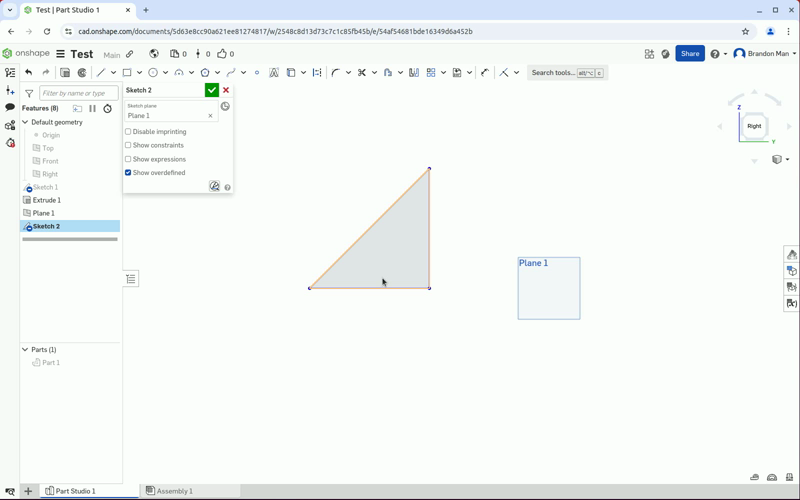
scroll(6)
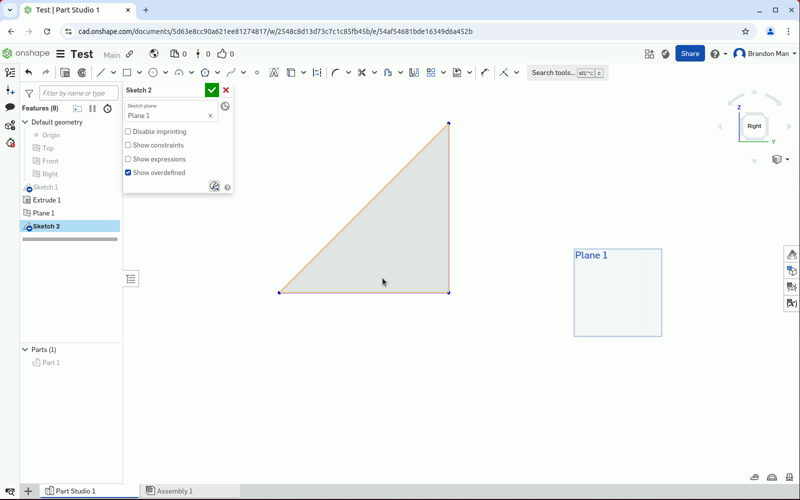
scroll(6)
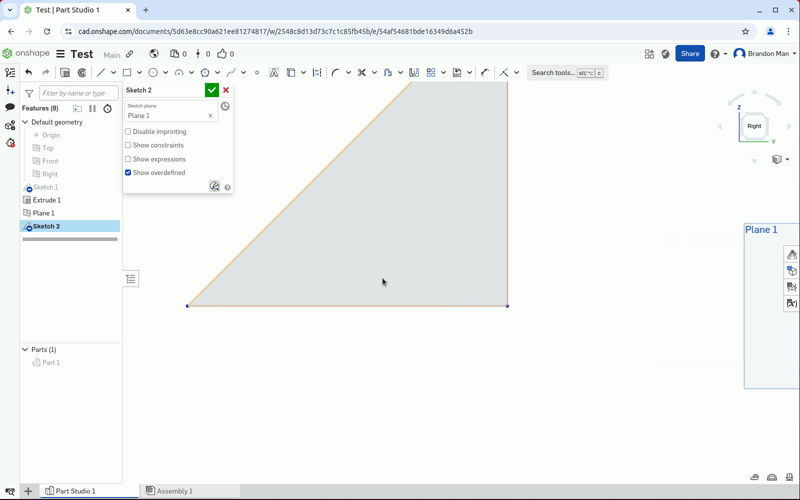
scroll(6)
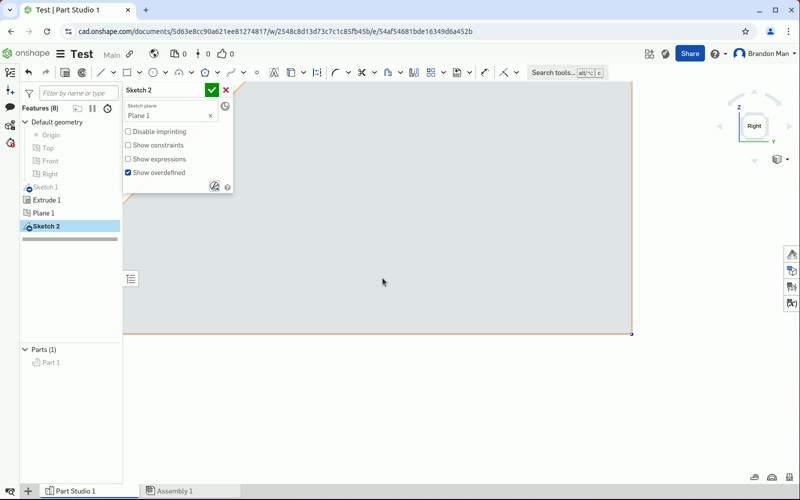
click(382, 277)
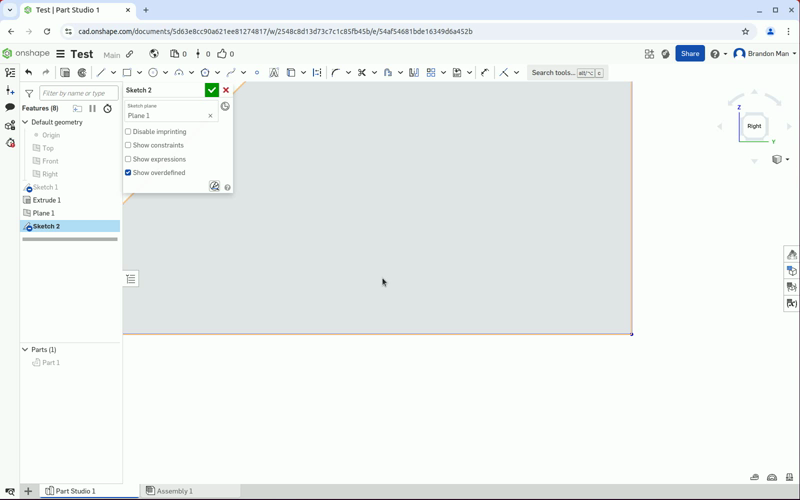
scroll(-6)
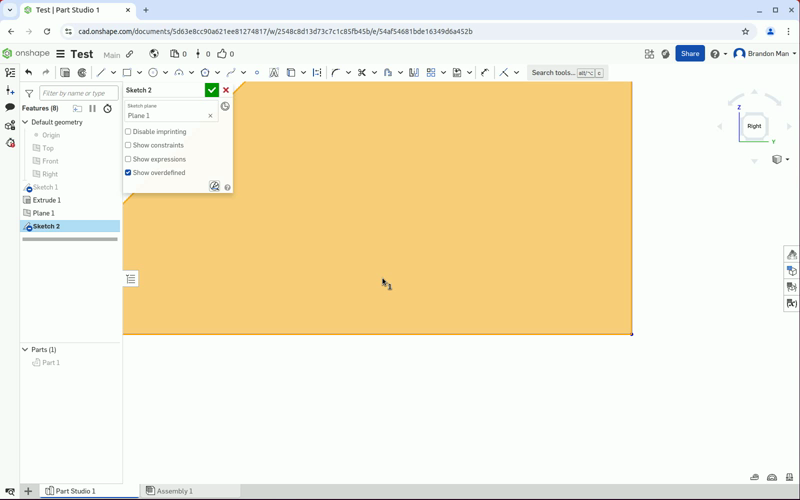
scroll(-6)
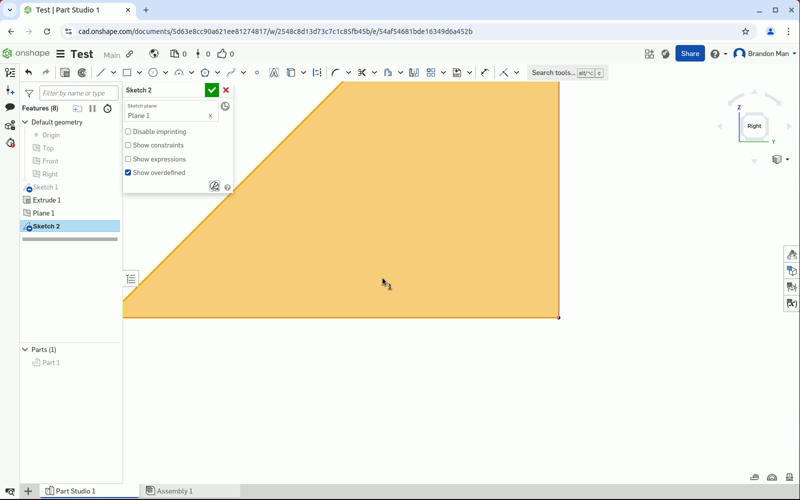
scroll(-6)
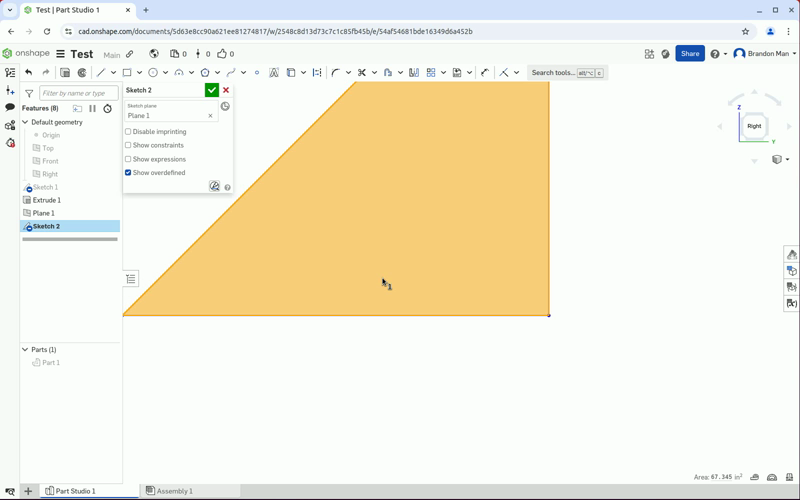
scroll(-6)
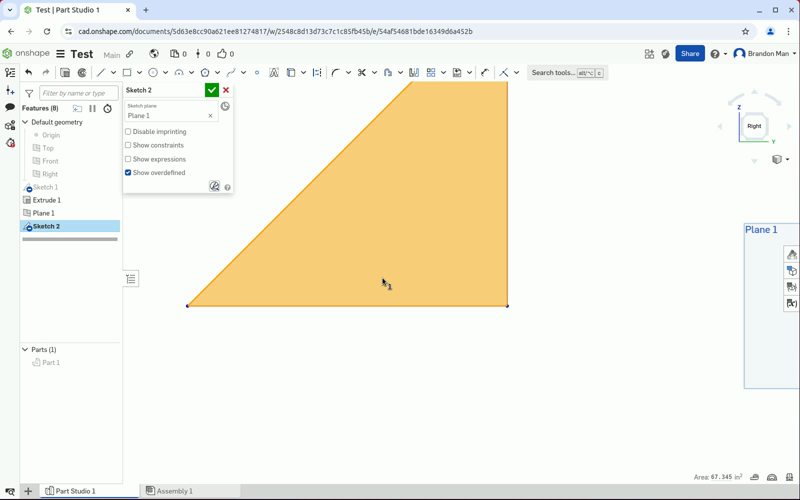
scroll(-6)
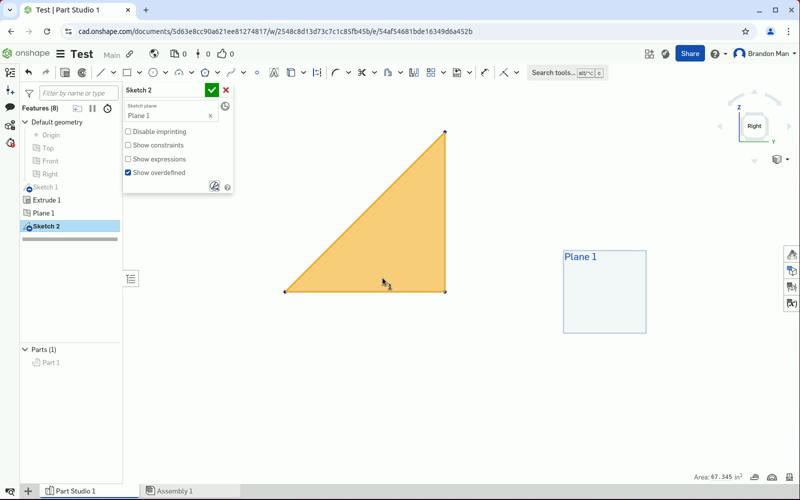
scroll(-6)
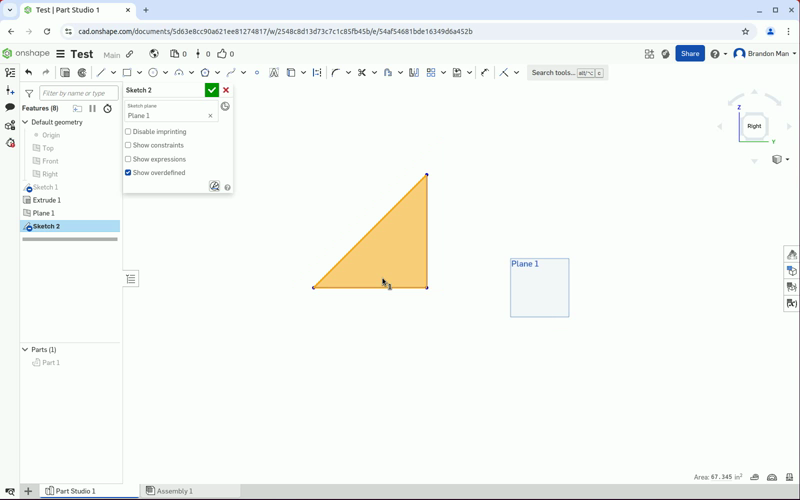
scroll(-6)
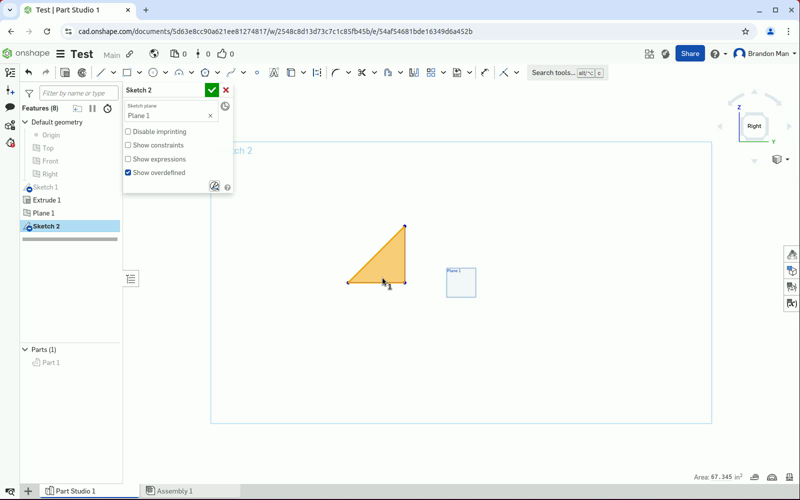
mouse_move(73, 352)
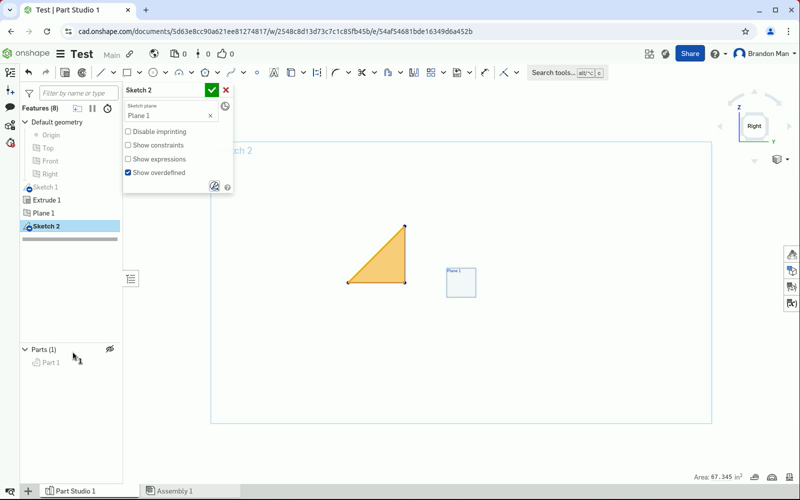
key(shift+y)
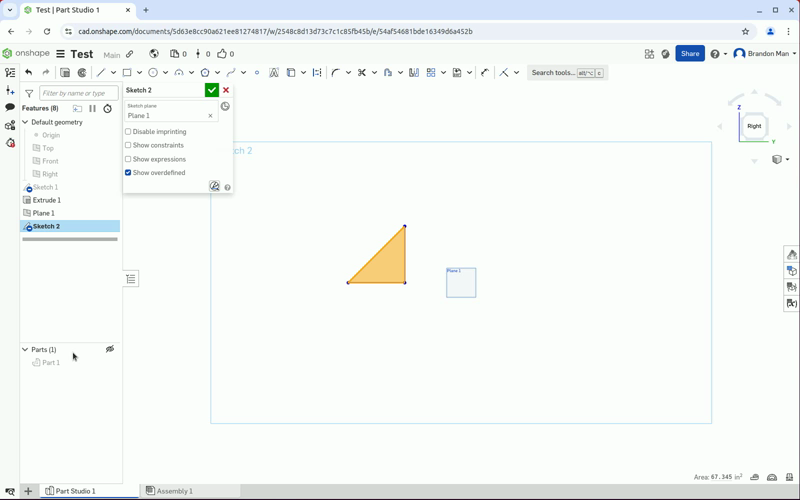
key(shift+e)
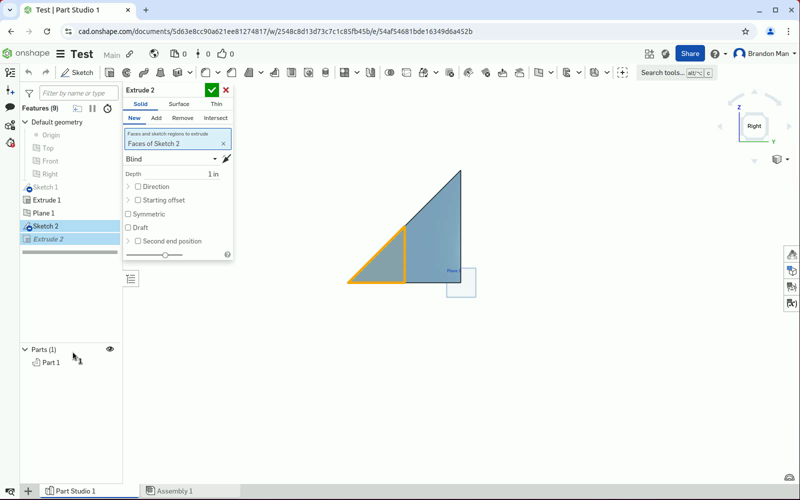
mouse_move(143, 106)
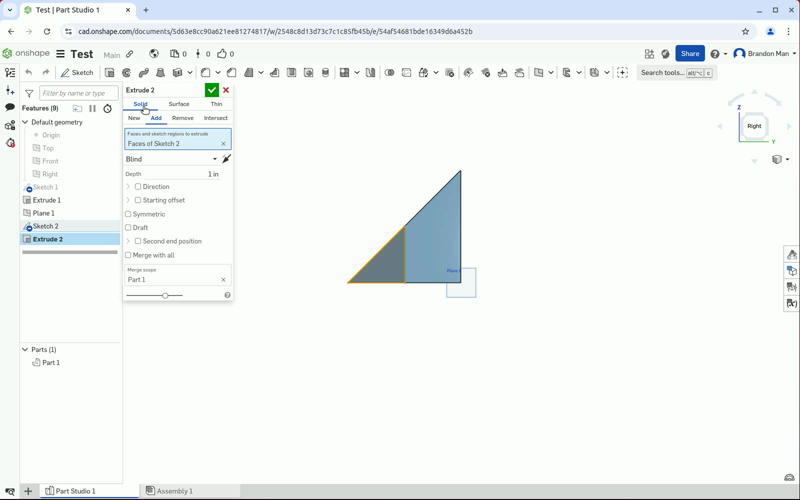
click(143, 106)
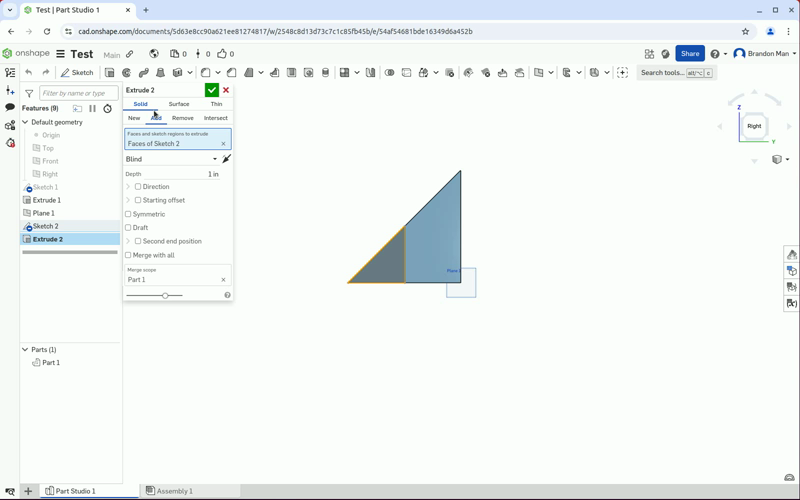
mouse_move(186, 120)
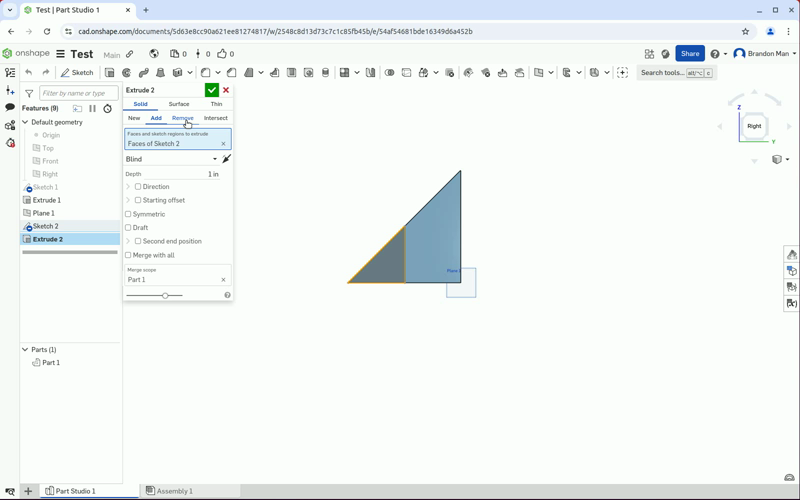
click(186, 120)
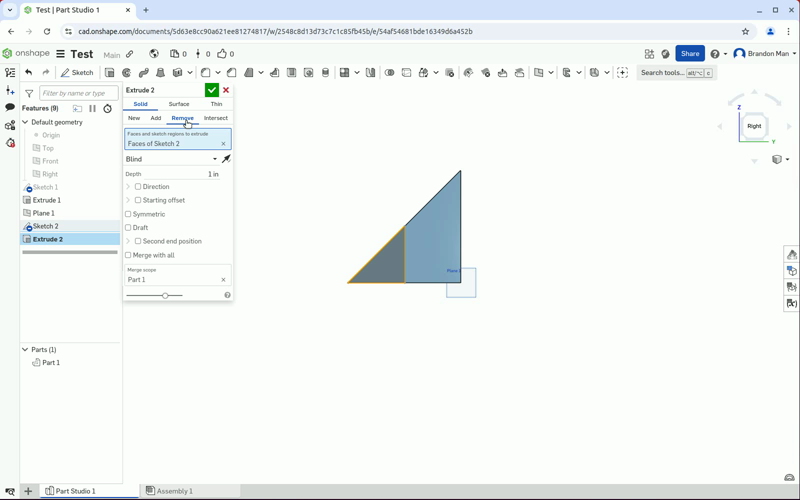
key(tab, 4)
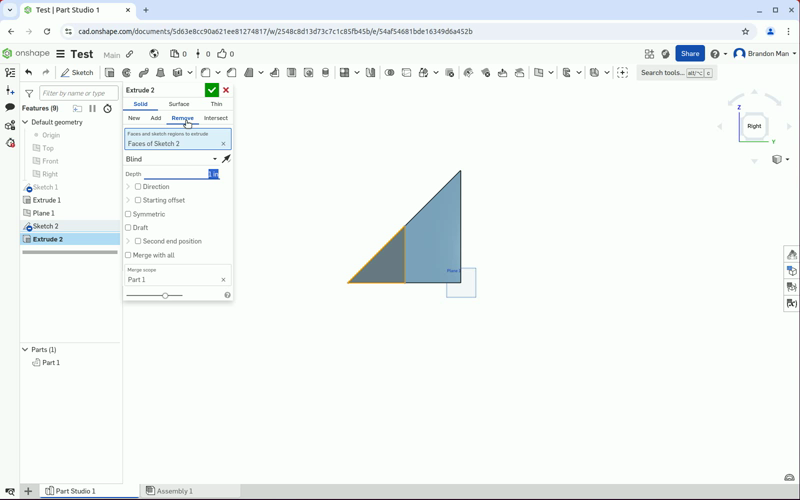
text(28.885)
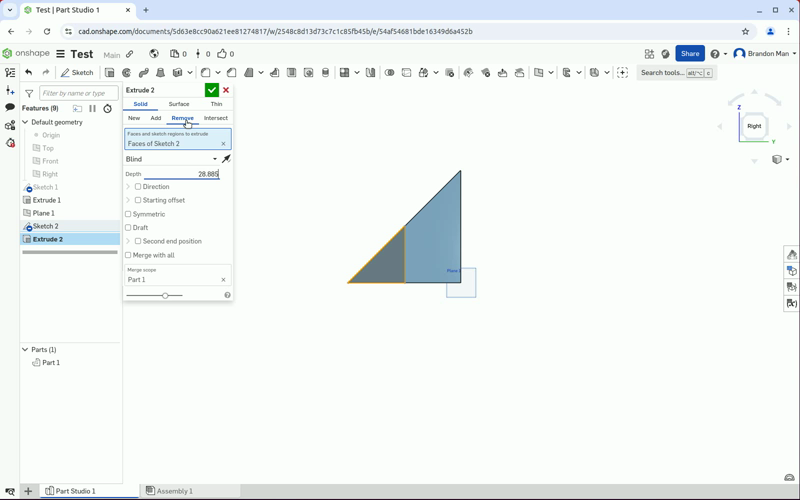
key(tab, 3)
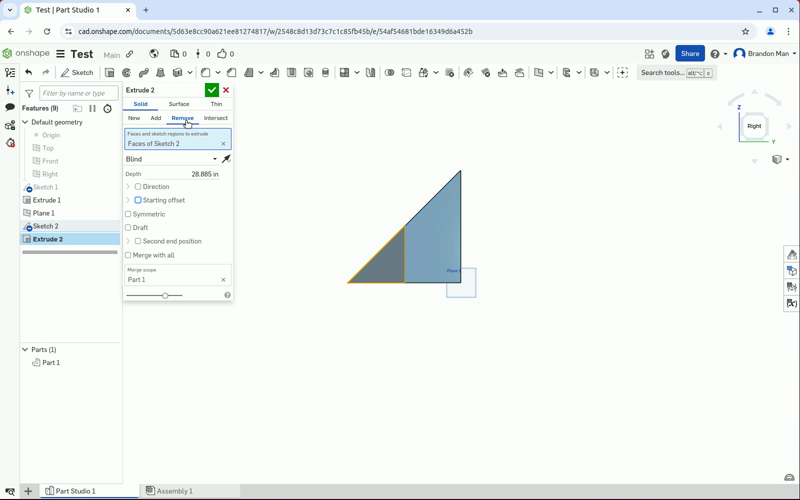
key(tab, 2)
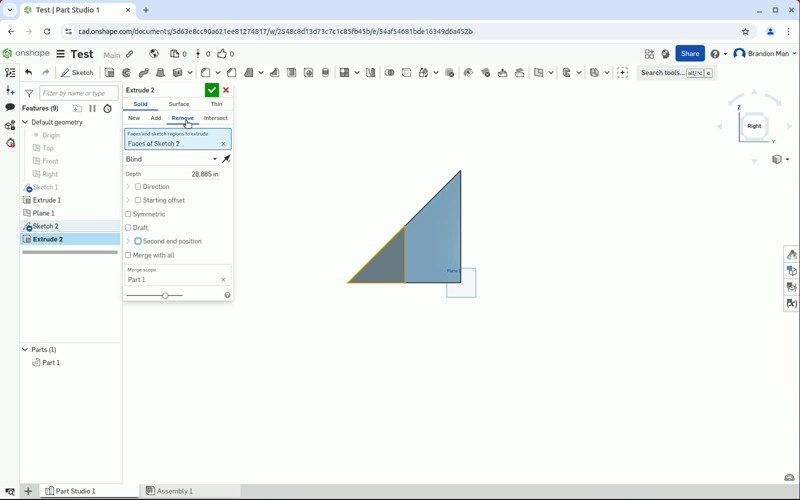
key(space)
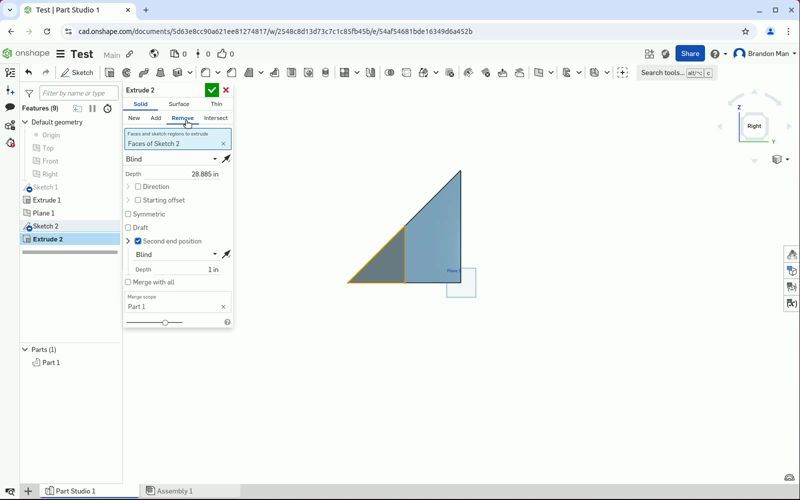
key(tab, 3)
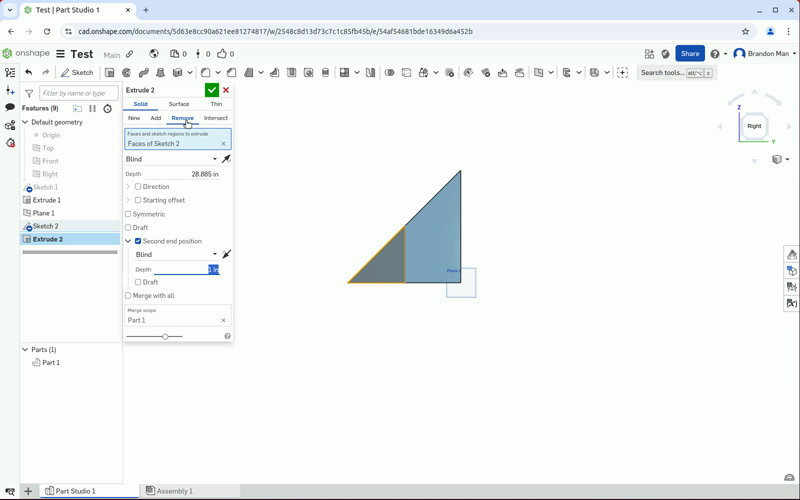
text(5.777)
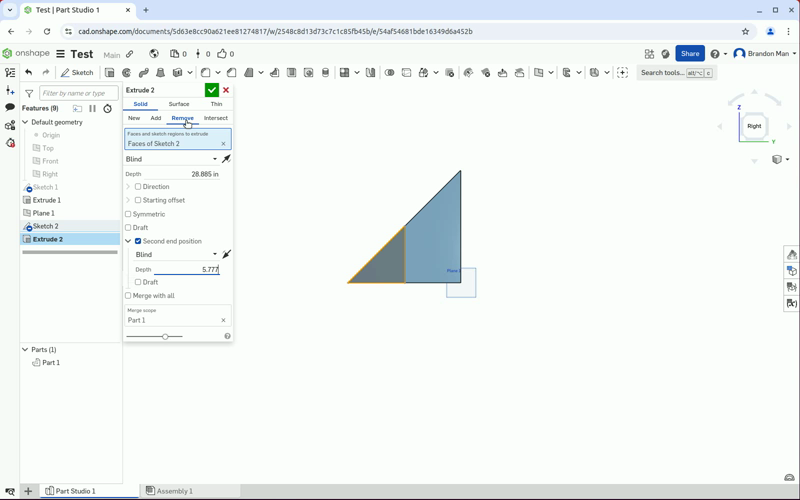
key(tab, 2)
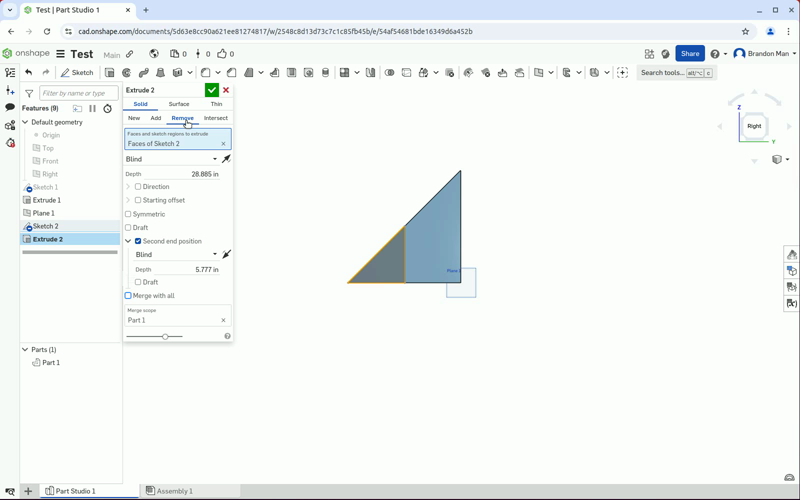
key(space)
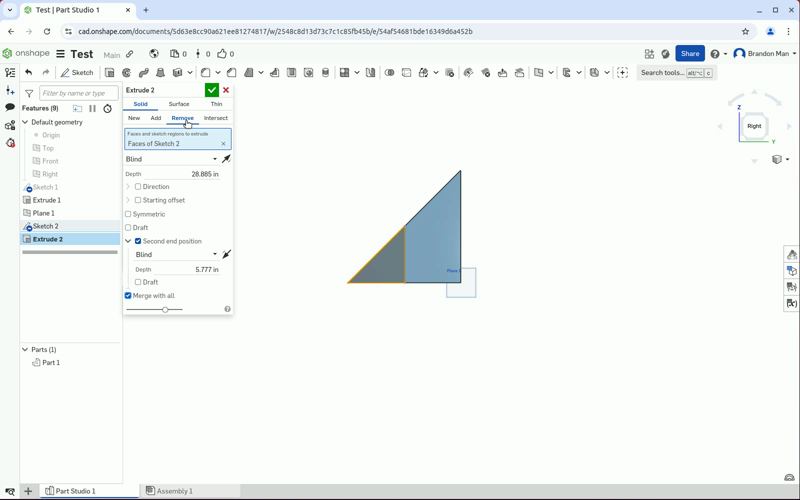
key(enter)
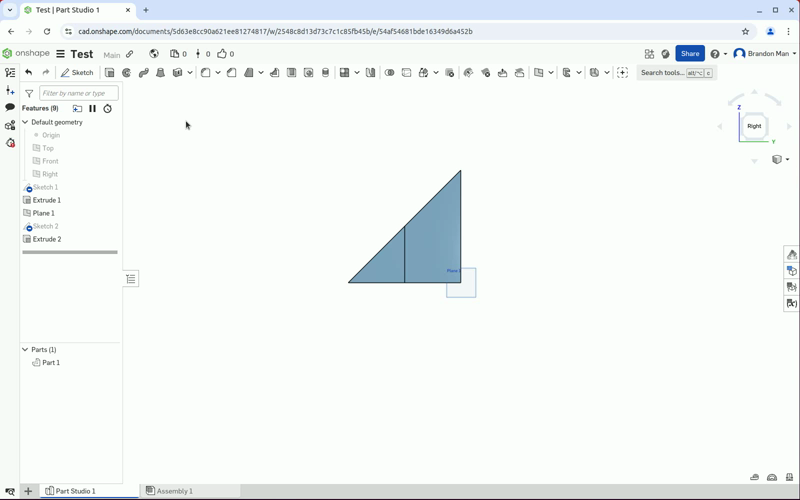
key(shift+h)
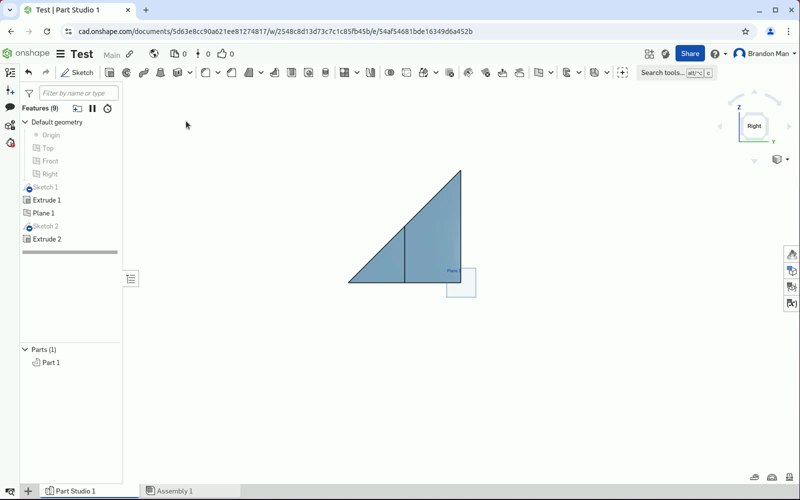
key(shift+h)
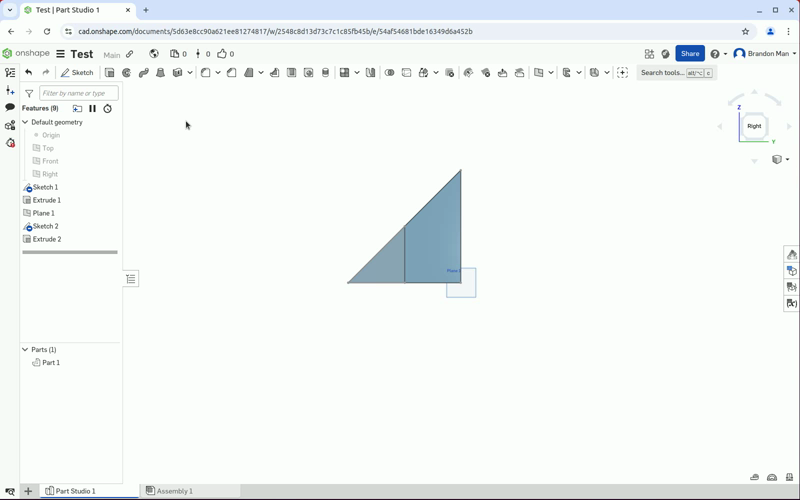
key(shift+7)
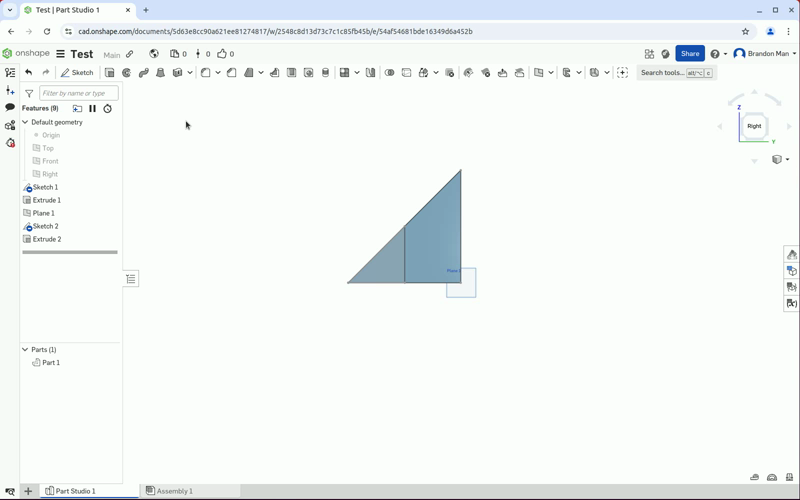
key(right, 2)
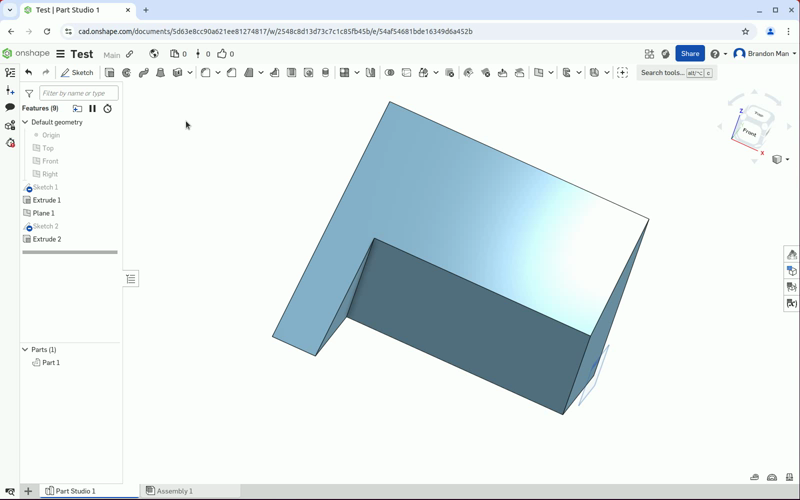
key(down, 2)
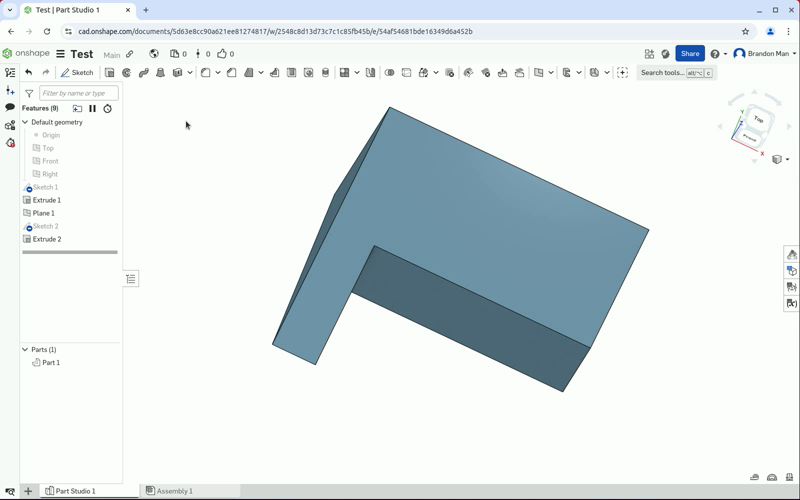
key(up, 2)
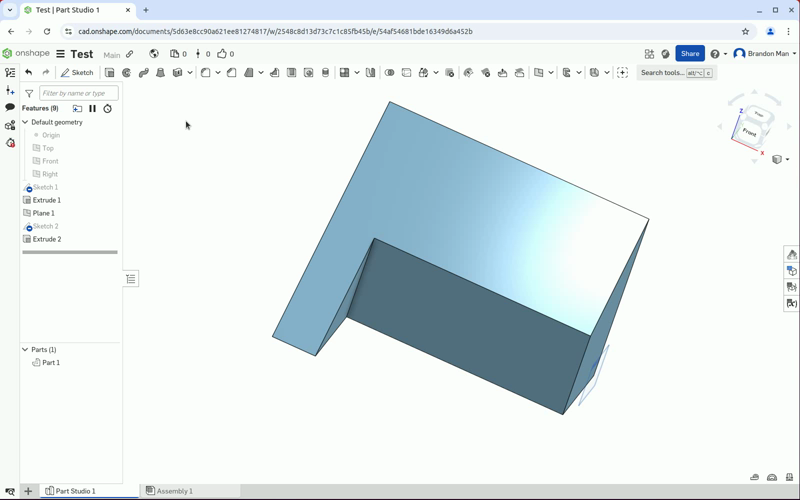
key(left, 2)
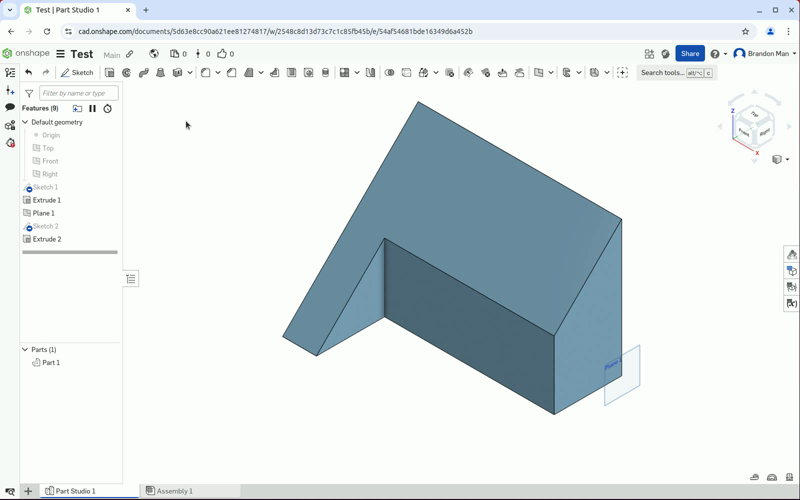
mouse_move(73, 189)
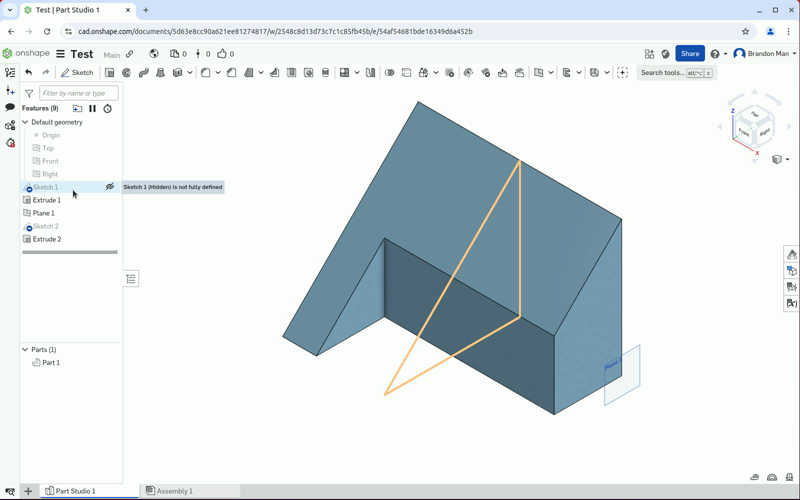
click(73, 189)